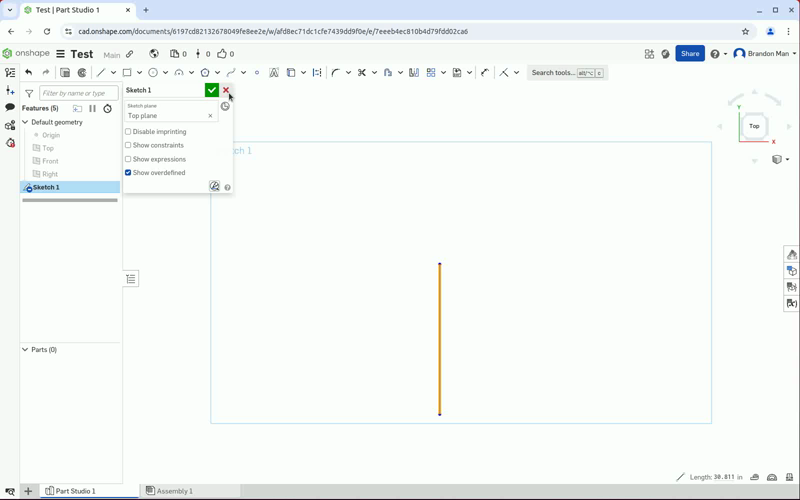
key(shift+h)
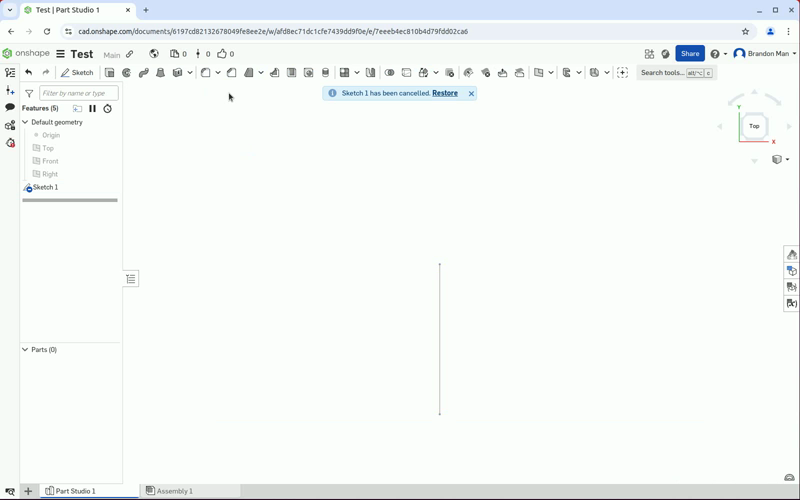
key(shift+s)
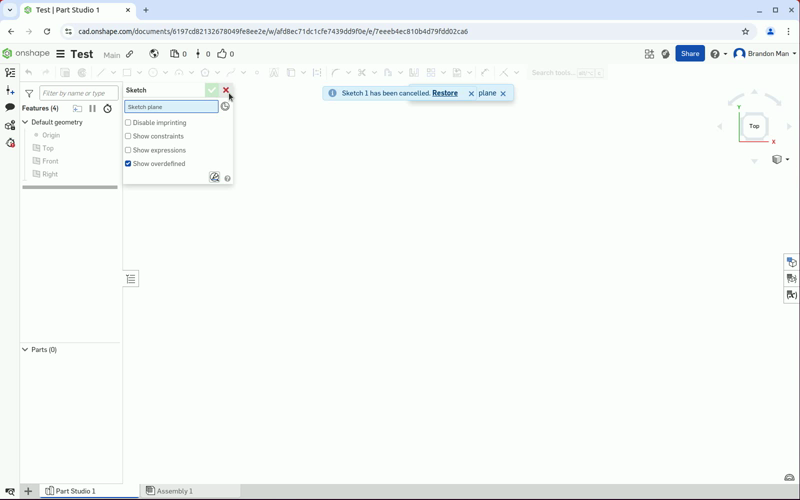
mouse_move(73, 150)
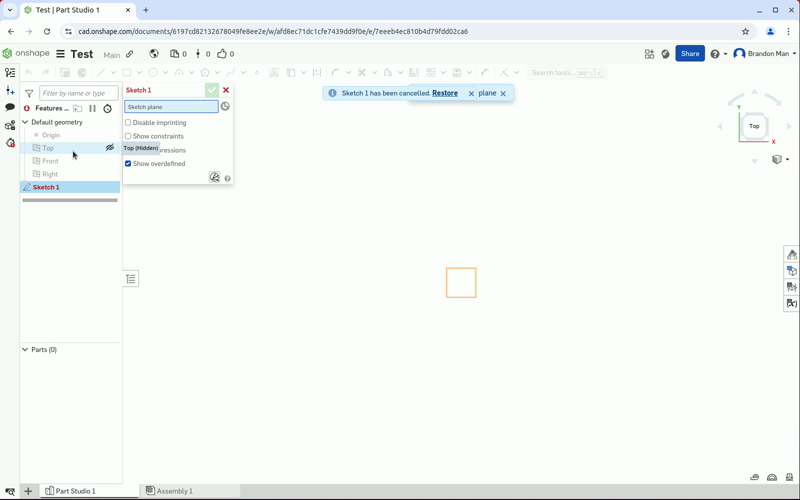
click(73, 150)
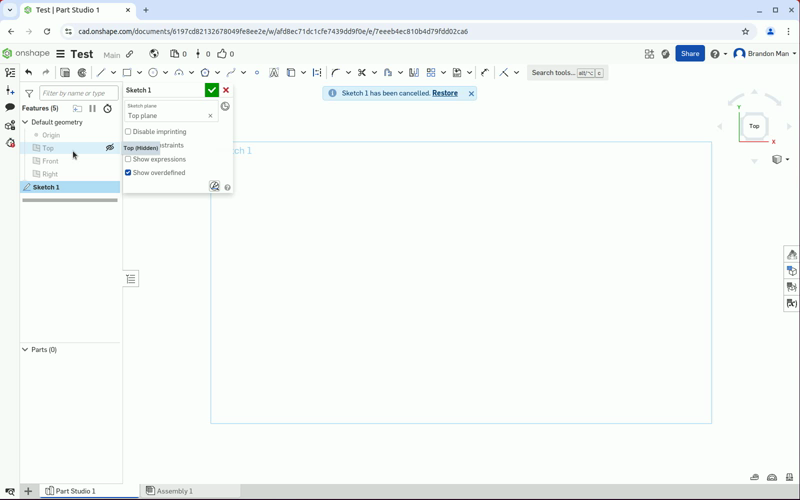
mouse_move(73, 352)
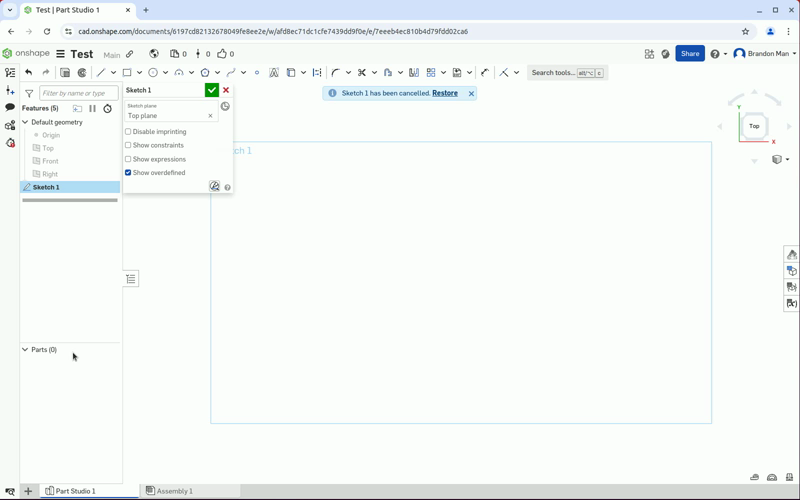
key(y)
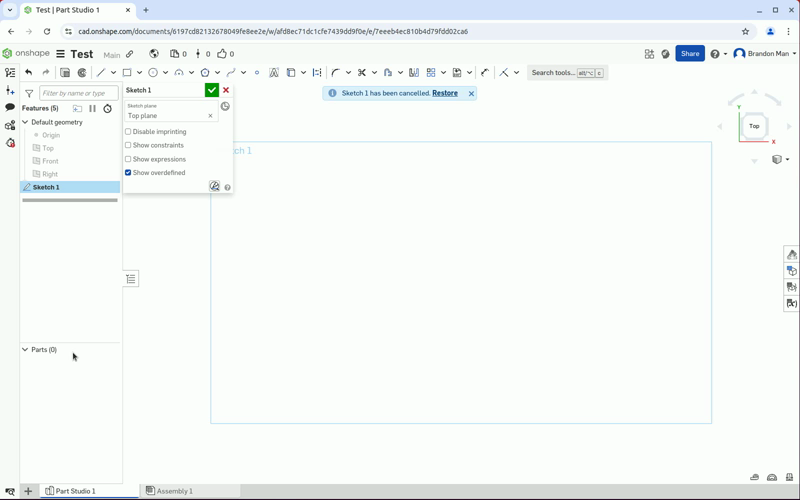
key(c)
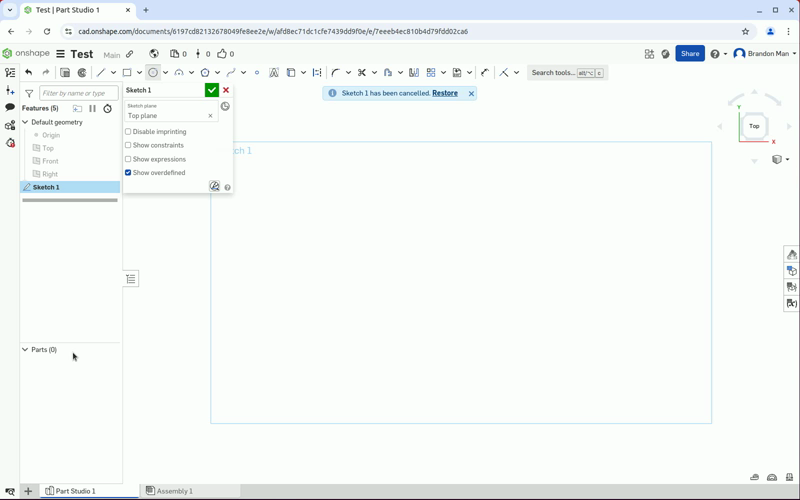
key_down(shift)
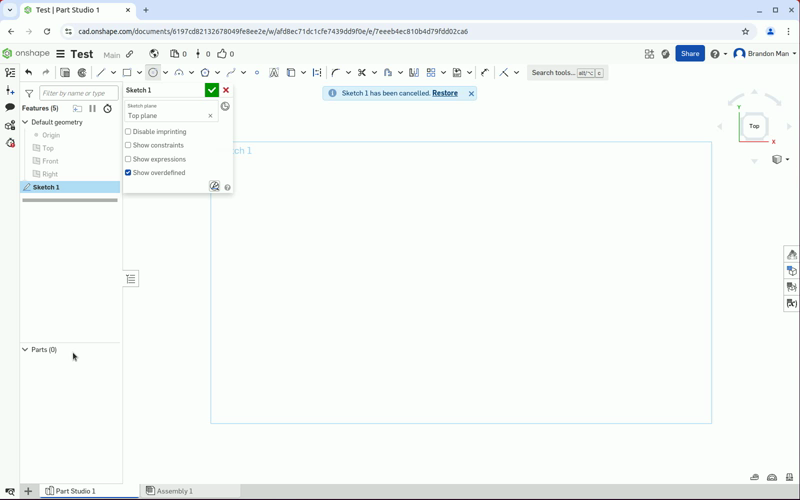
mouse_move(461, 282)
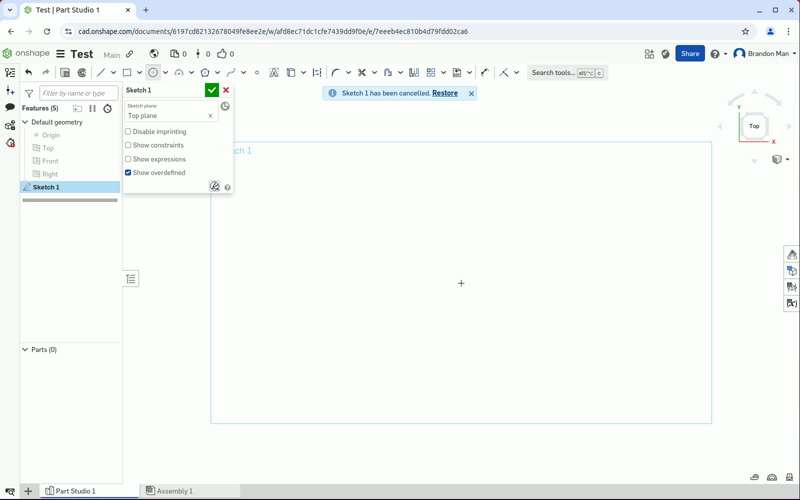
click(461, 282)
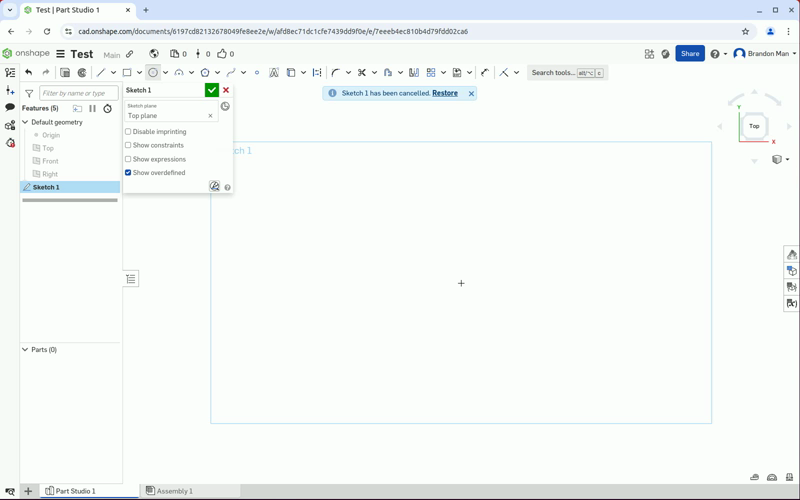
key_up(shift)
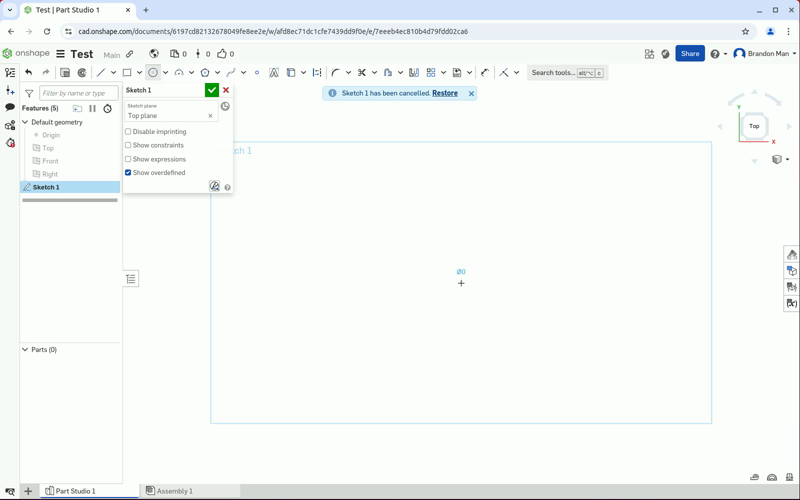
mouse_move(495, 282)
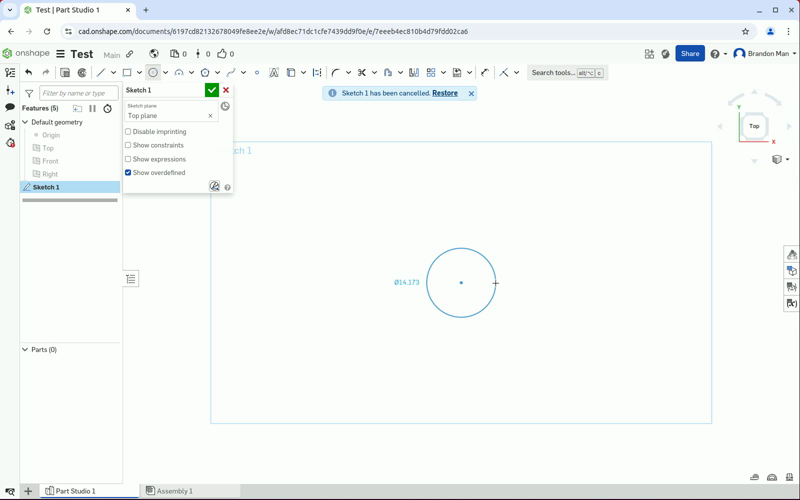
click(495, 282)
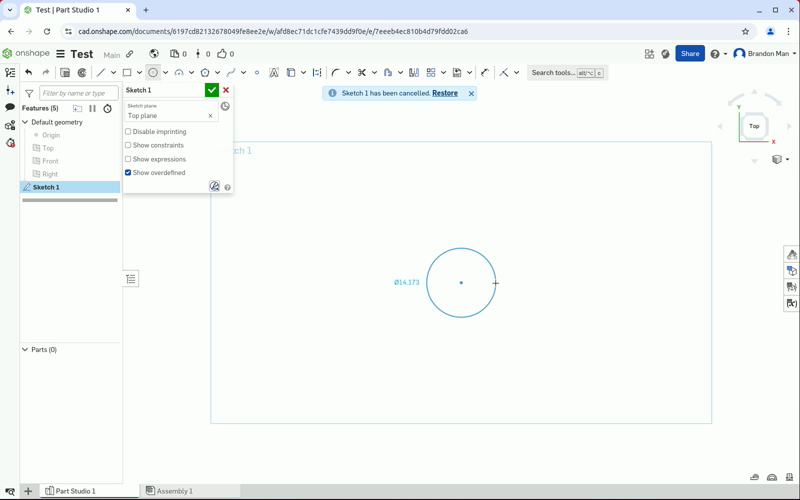
key(esc)
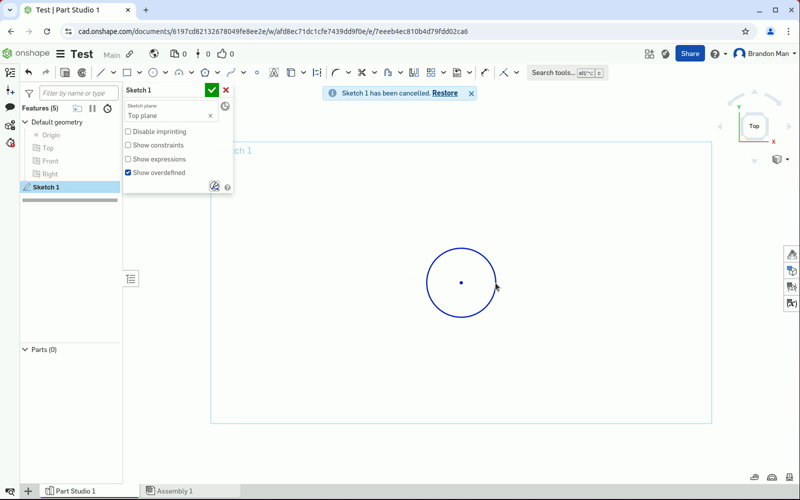
mouse_move(484, 274)
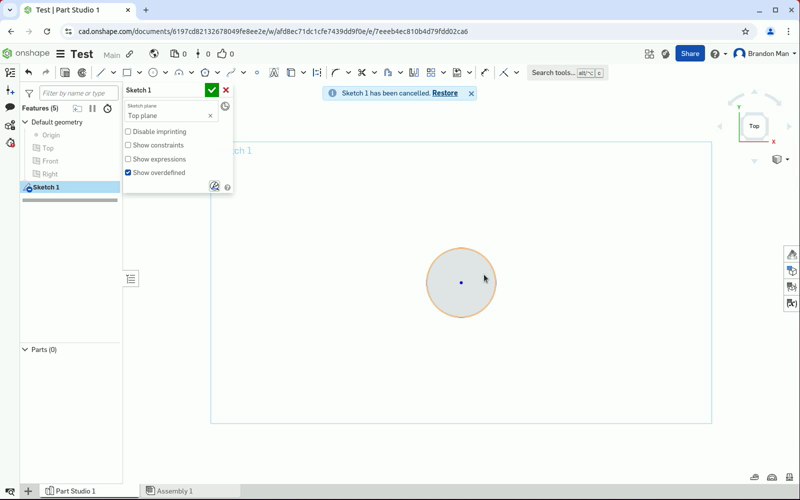
click(484, 274)
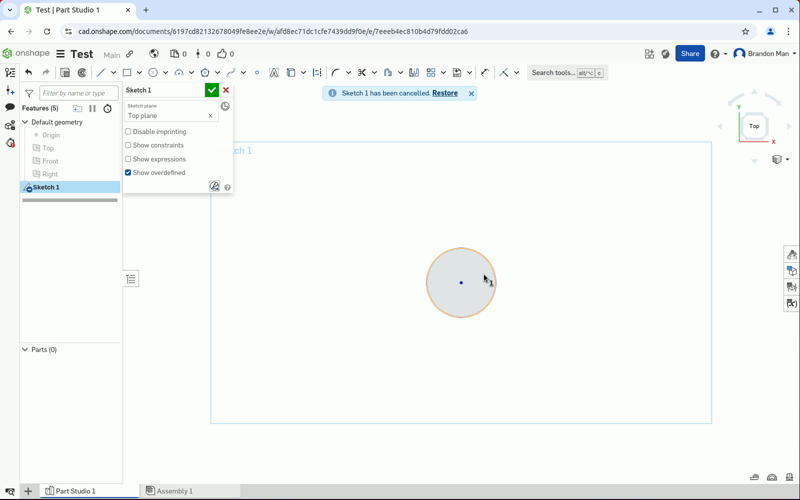
mouse_move(73, 352)
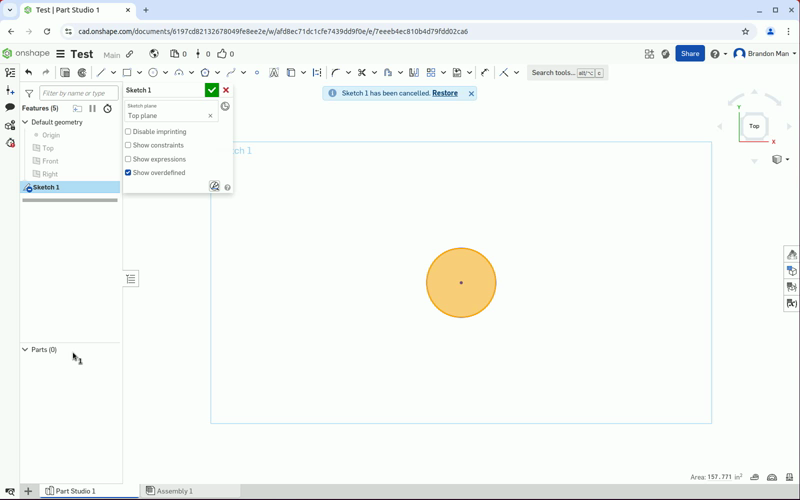
key(shift+y)
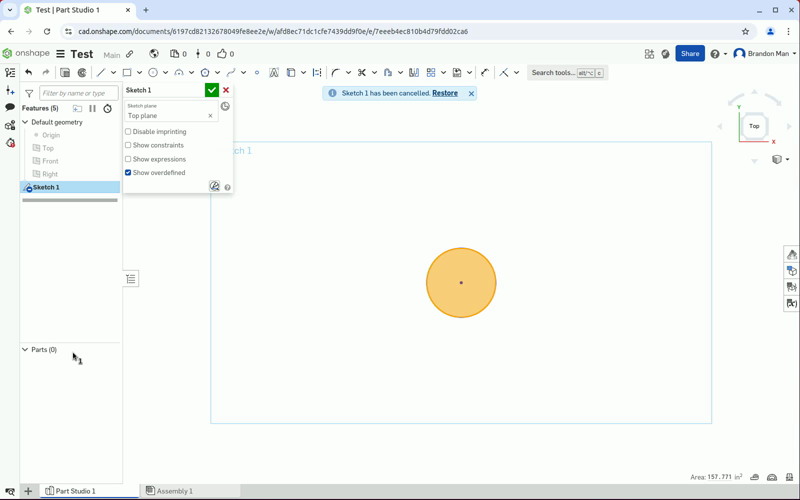
key(shift+e)
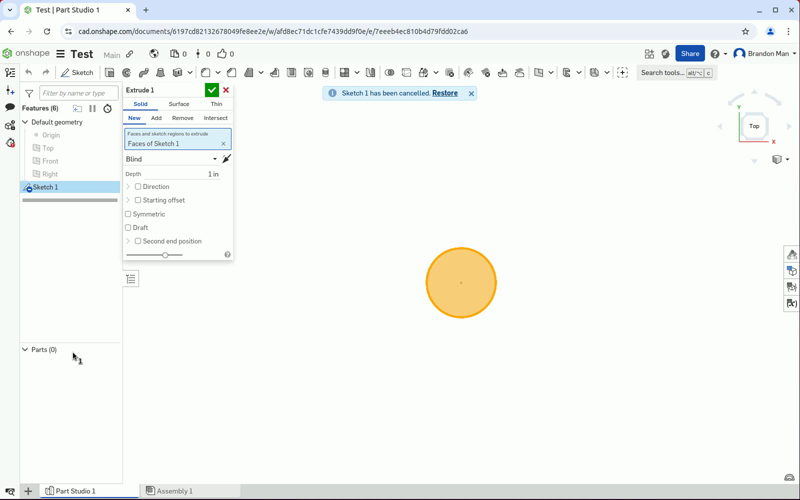
mouse_move(143, 106)
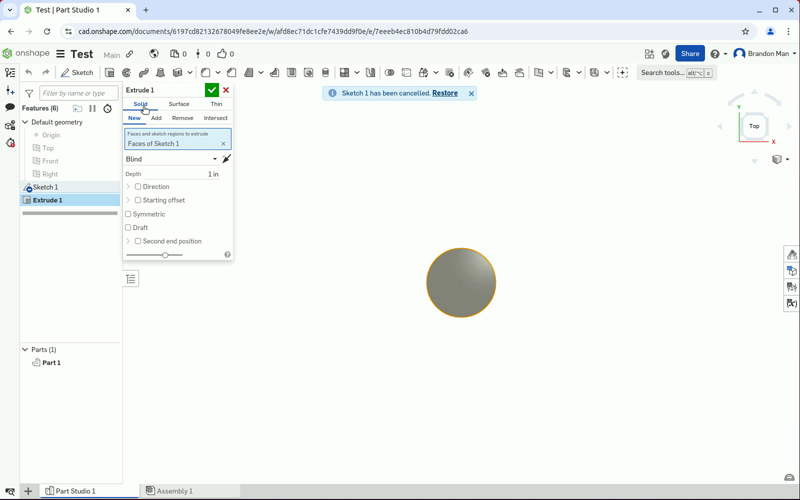
click(143, 106)
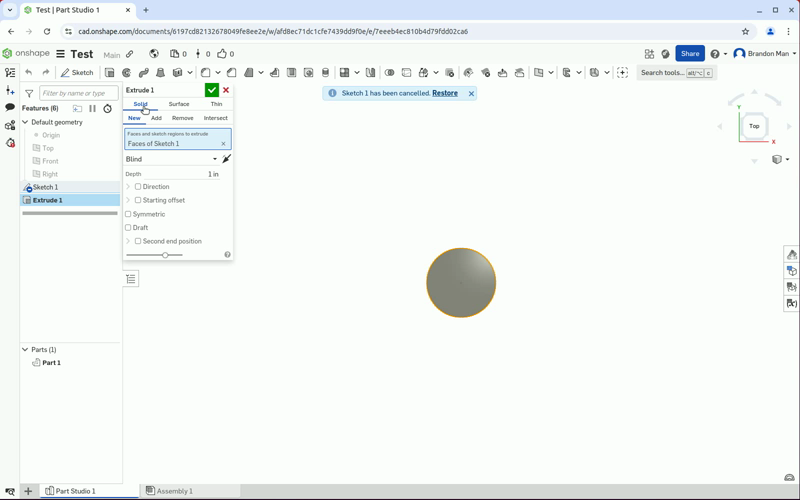
mouse_move(137, 120)
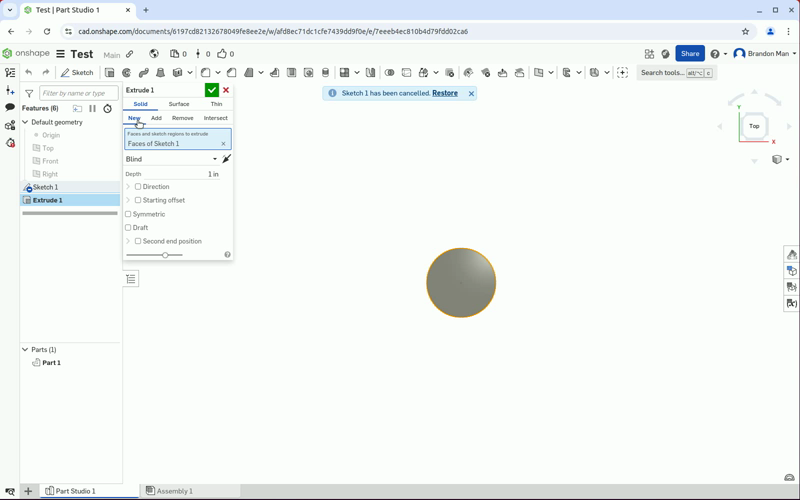
click(137, 120)
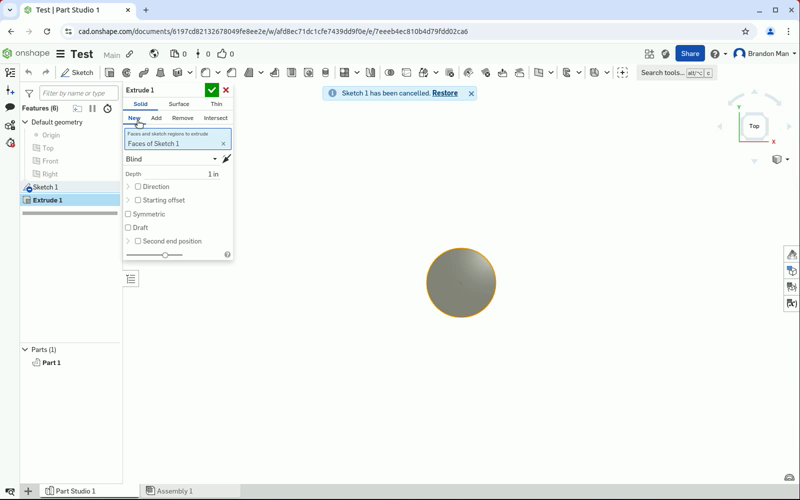
key(tab, 4)
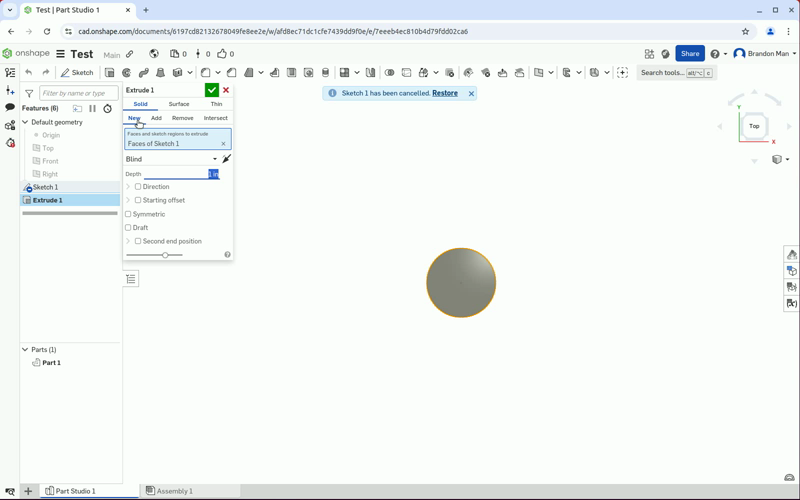
text(23.108)
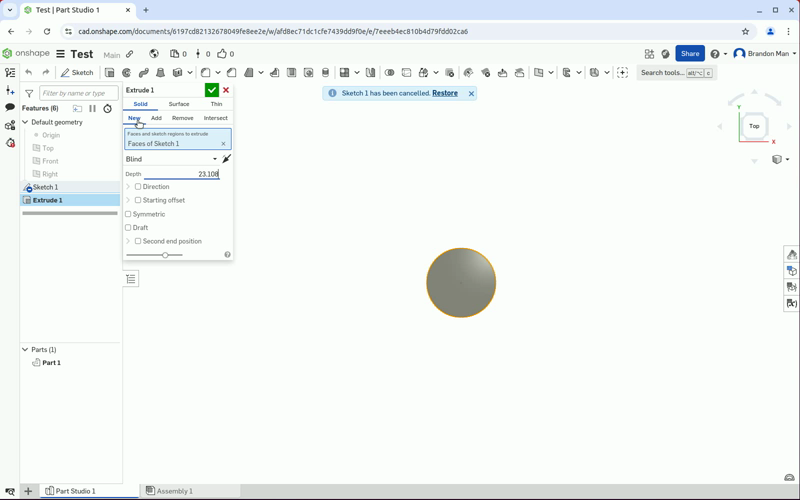
key(enter)
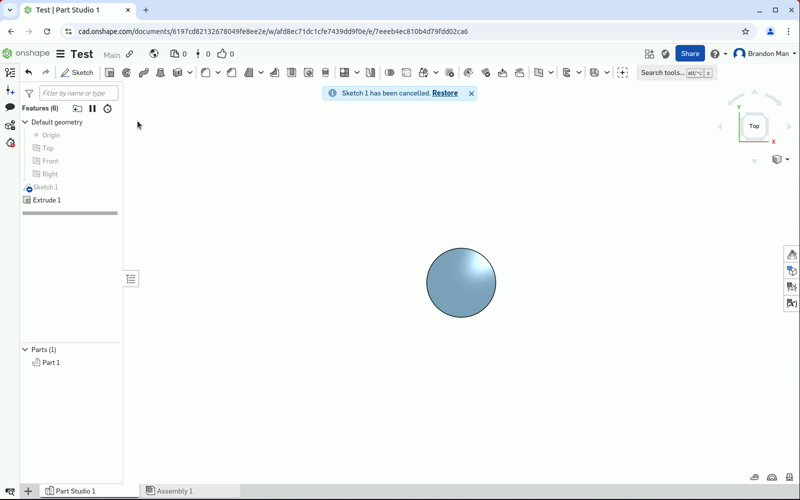
key(shift+h)
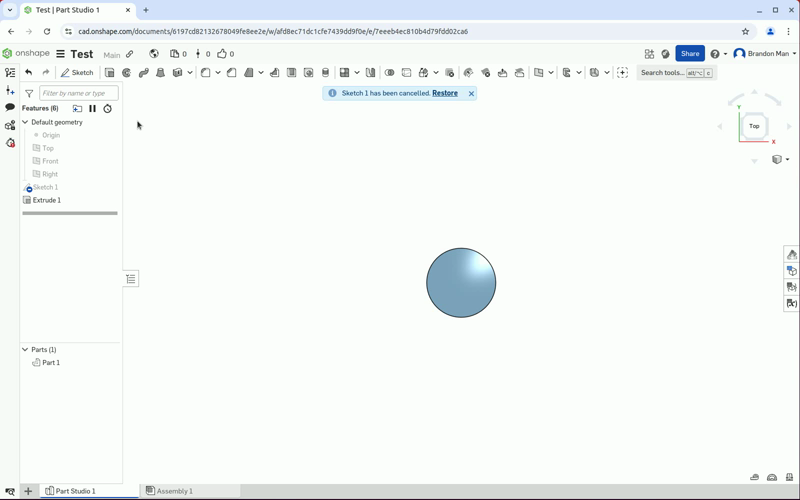
key(shift+h)
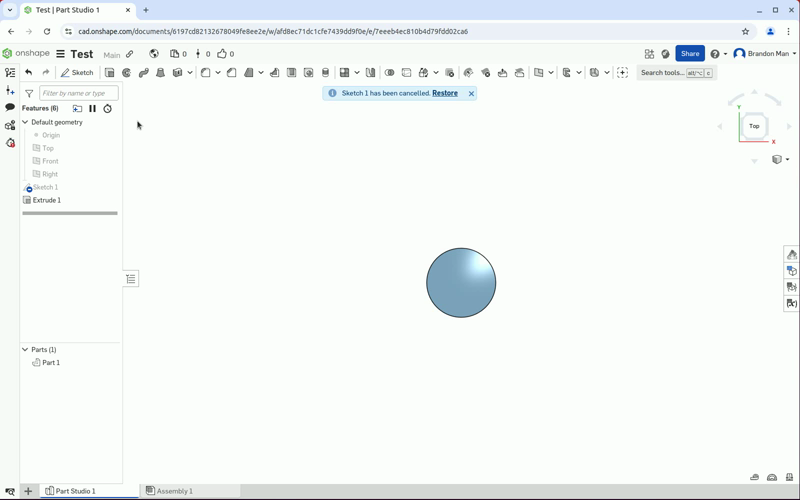
mouse_move(73, 189)
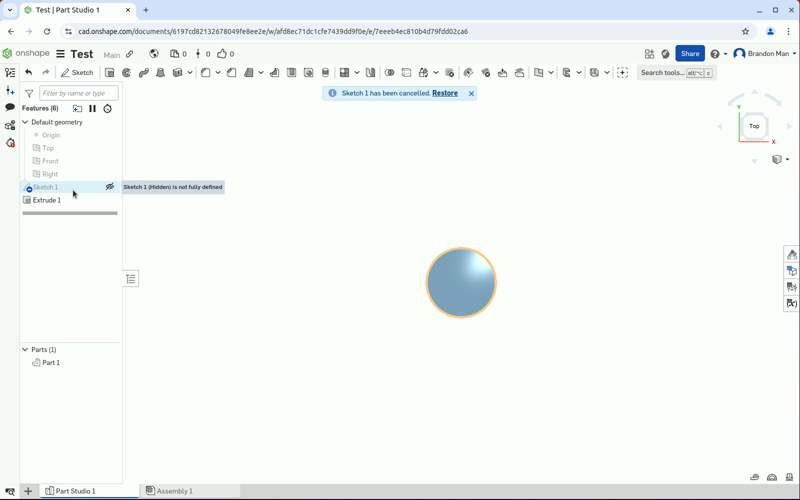
click(73, 189)
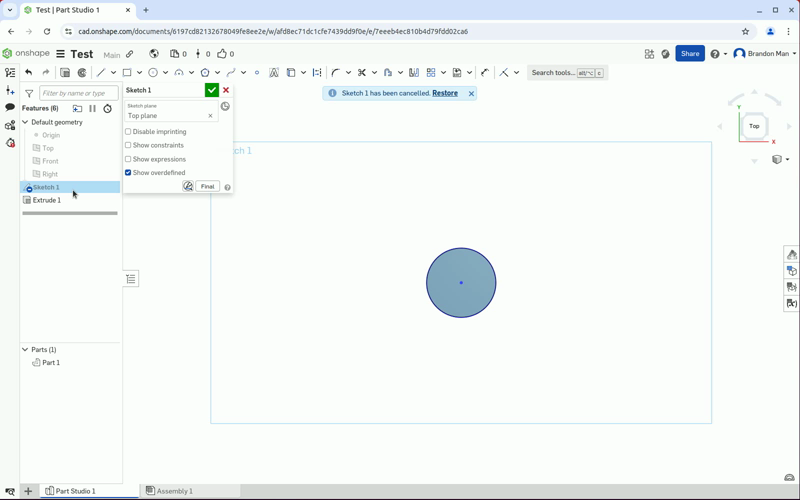
mouse_move(229, 92)
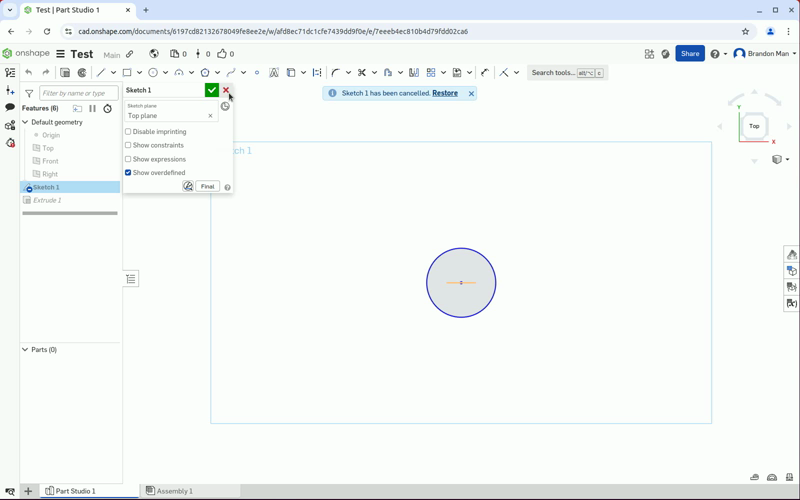
click(229, 92)
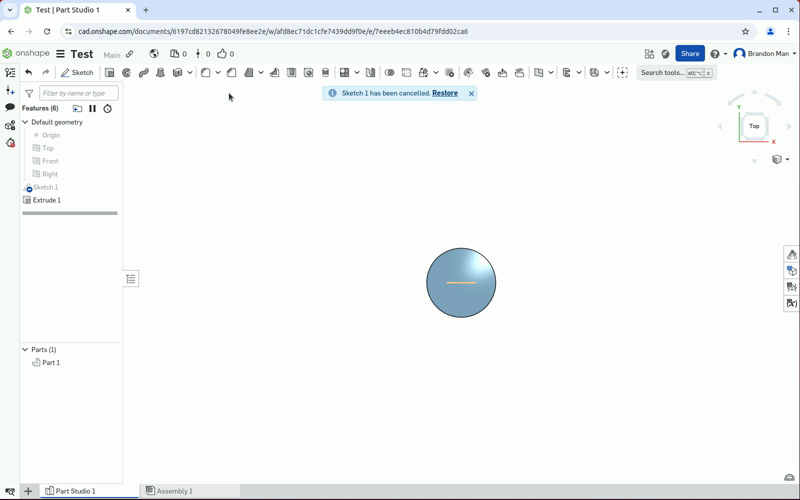
mouse_move(541, 75)
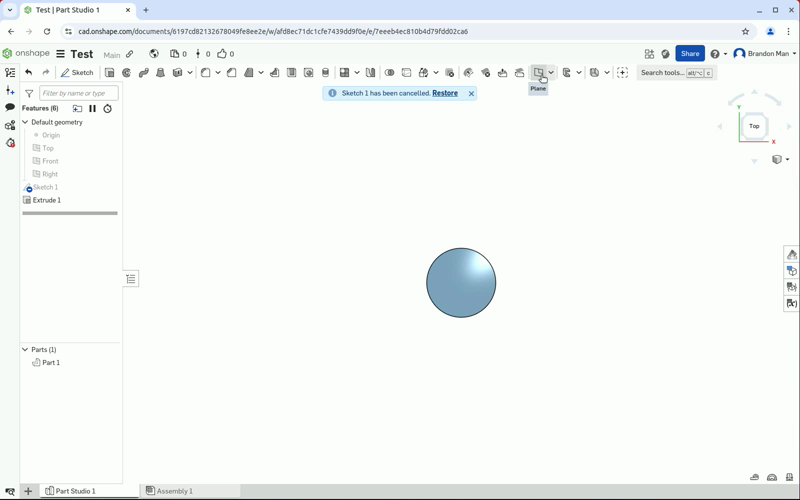
click(541, 75)
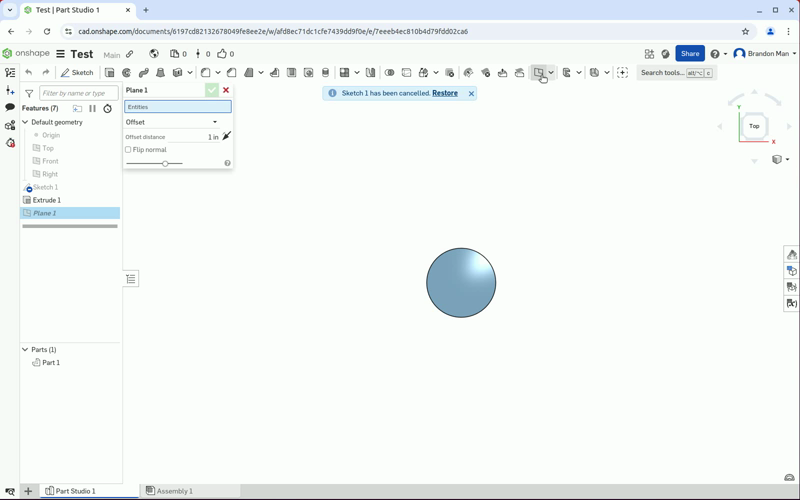
mouse_move(73, 150)
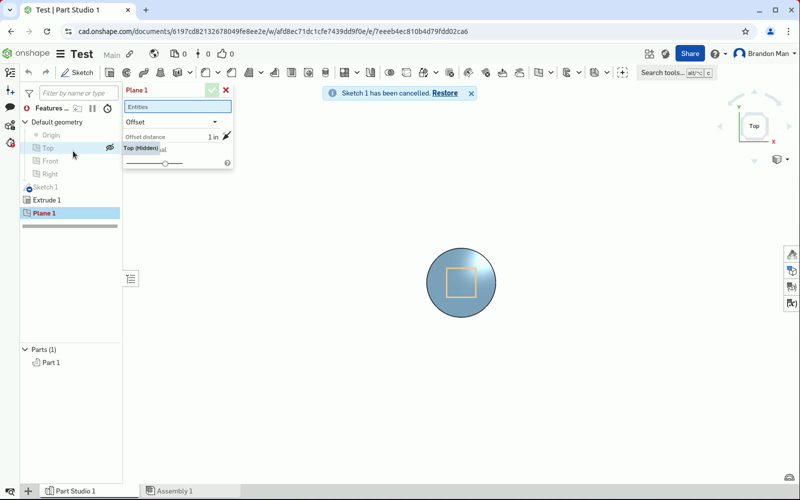
click(73, 150)
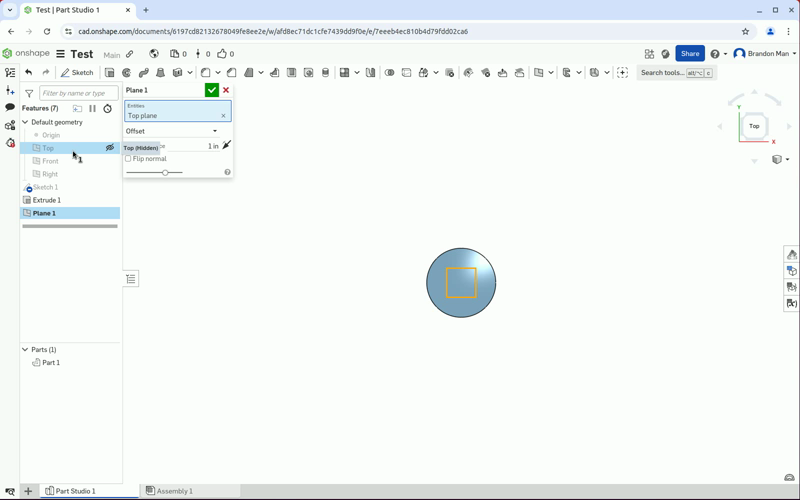
key(tab, 2)
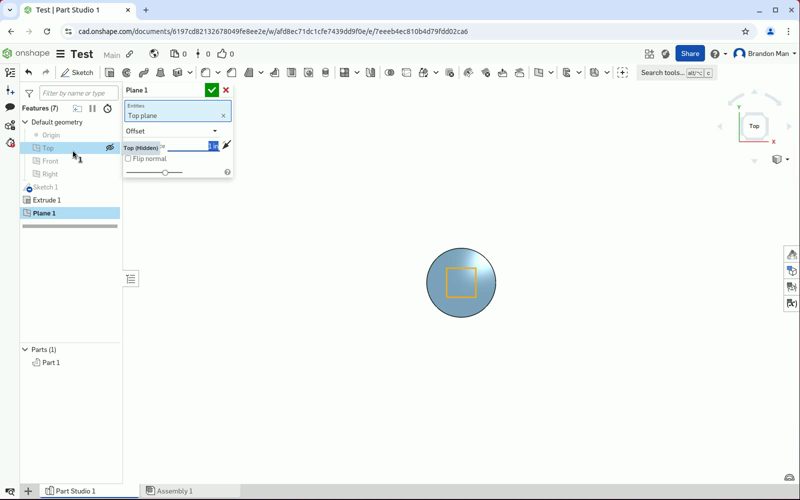
text(23.108)
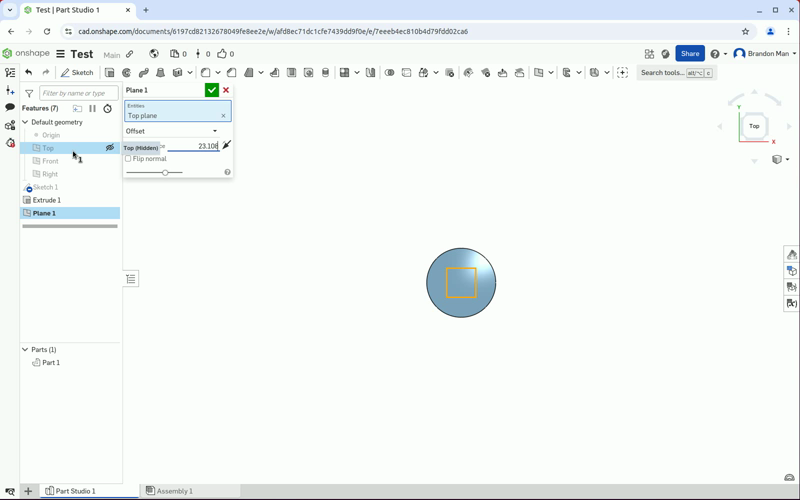
key(enter, 2)
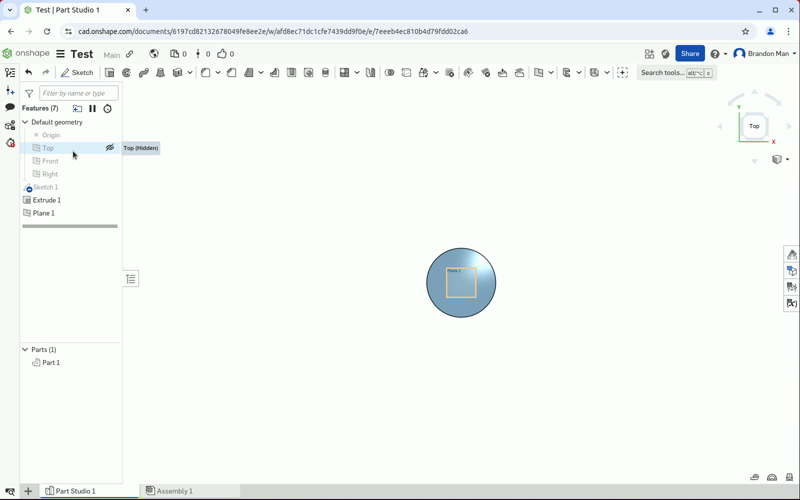
key(shift+s)
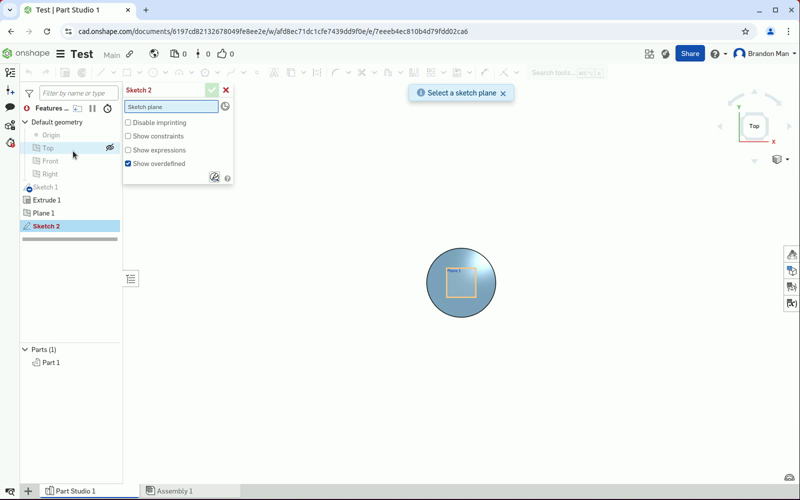
mouse_move(73, 215)
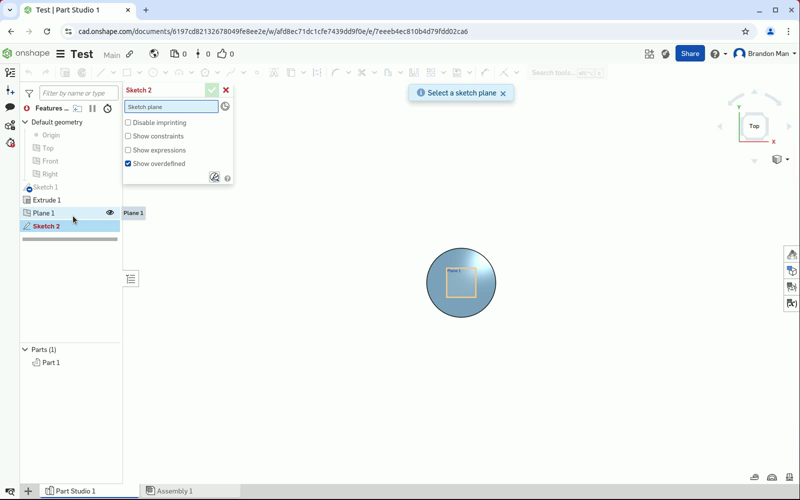
click(73, 215)
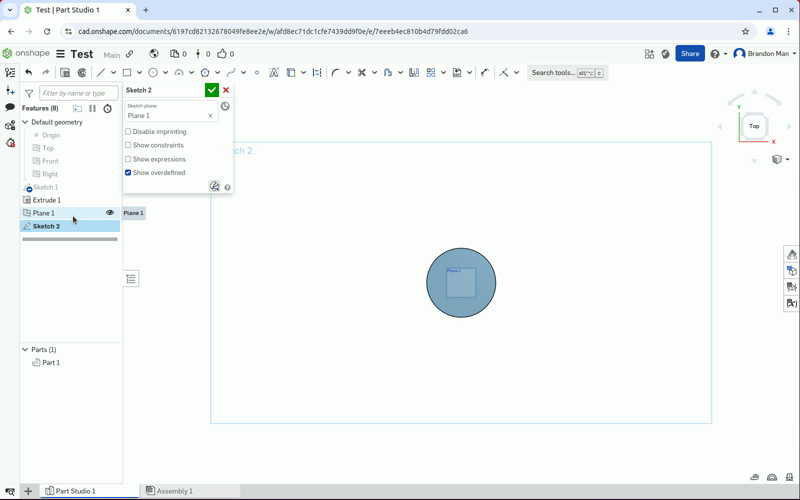
mouse_move(73, 352)
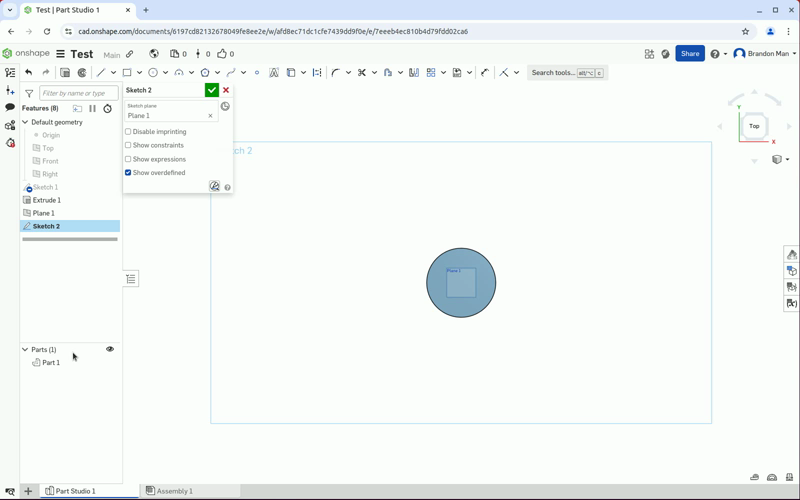
key(y)
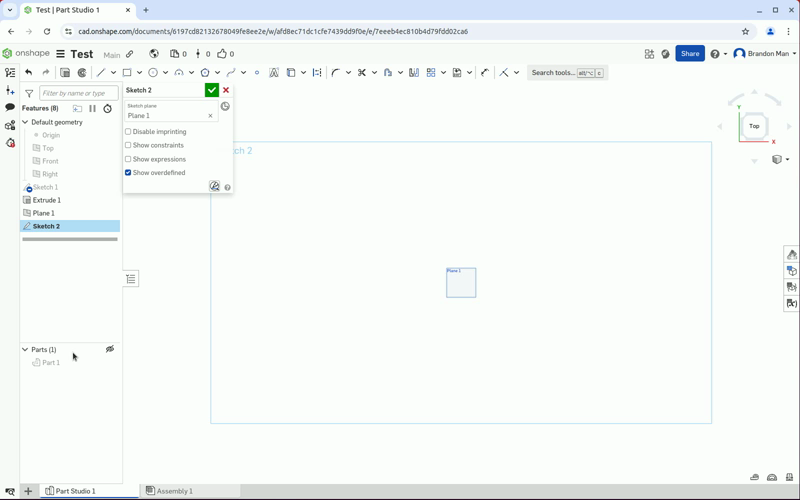
key(c)
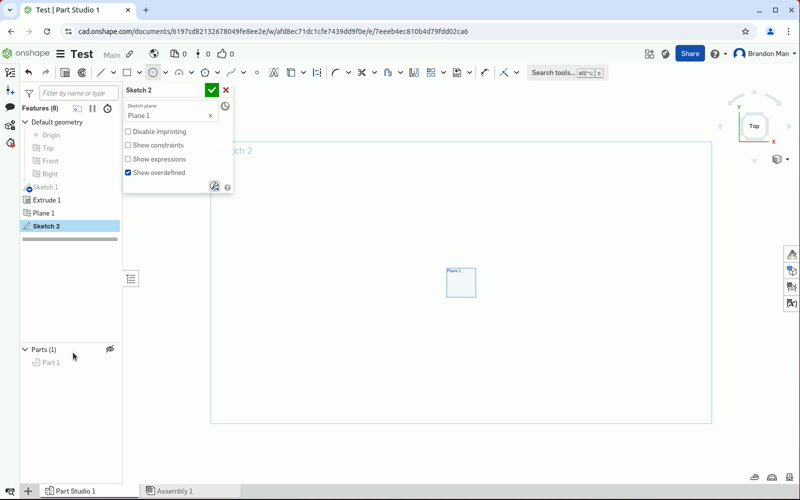
key_down(shift)
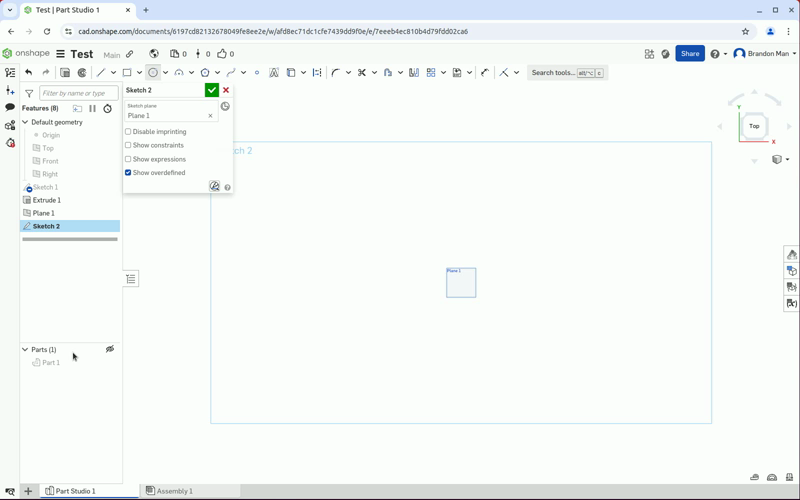
mouse_move(461, 282)
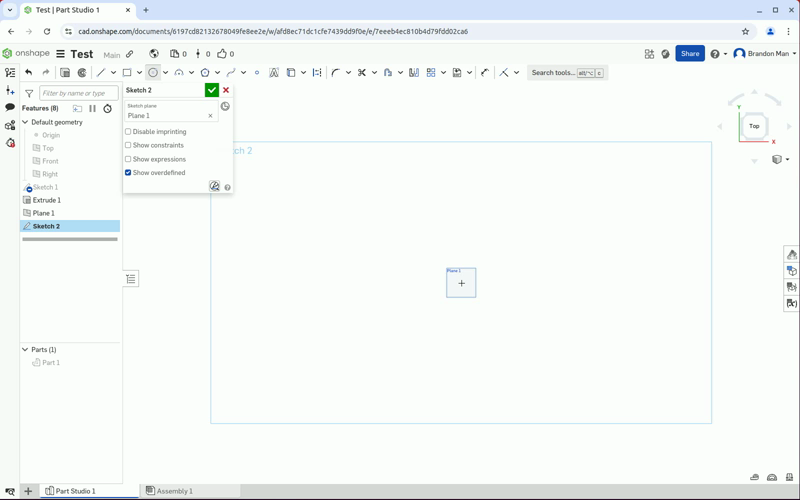
click(461, 282)
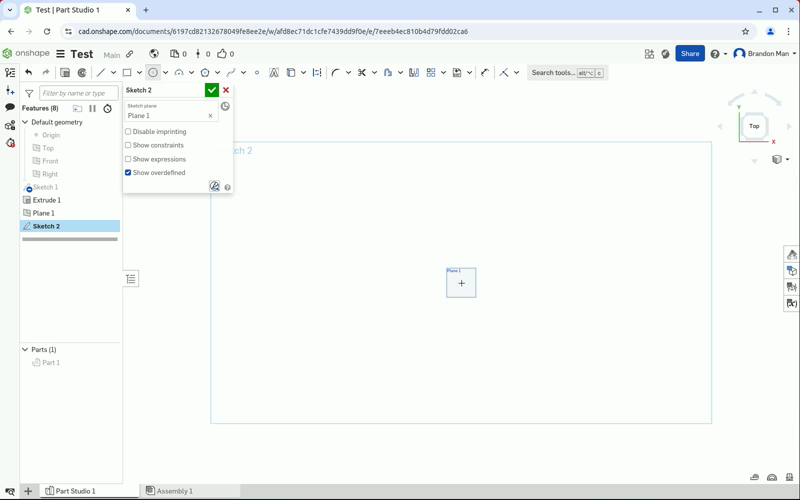
key_up(shift)
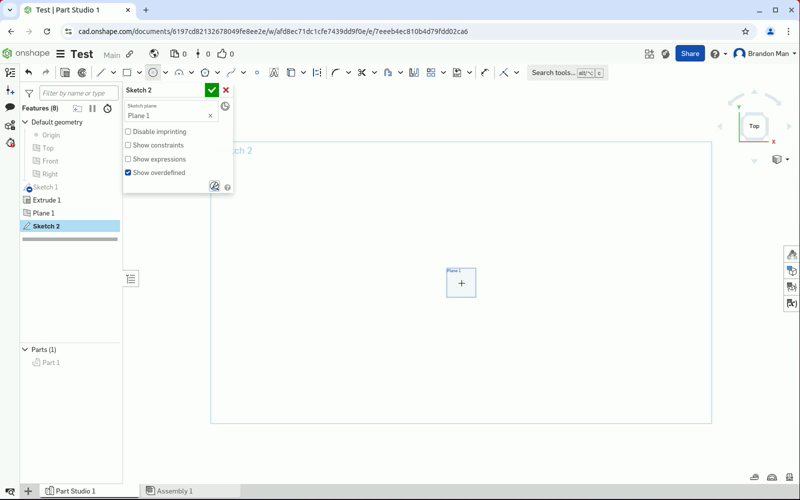
mouse_move(479, 282)
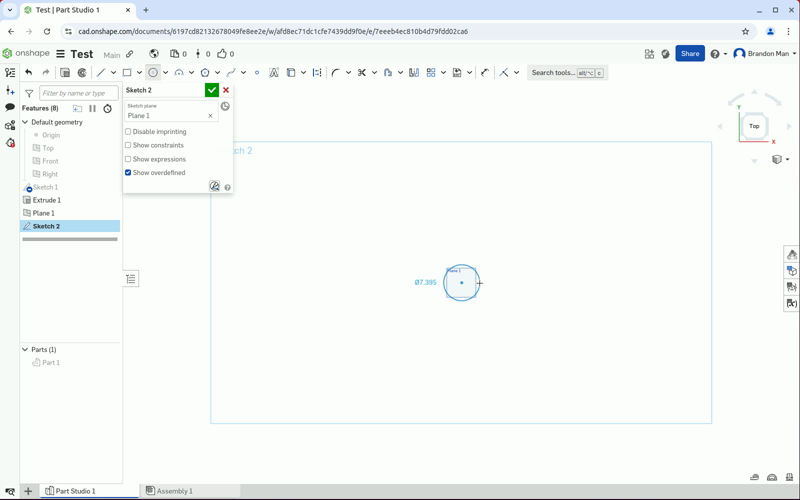
click(479, 282)
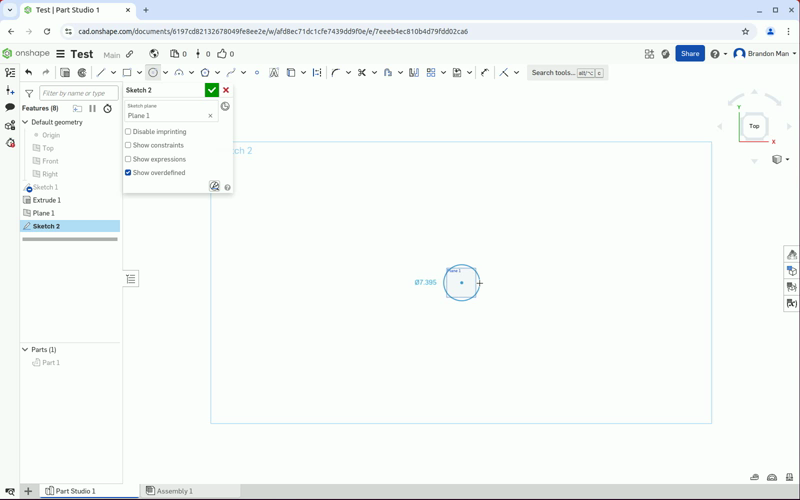
key(esc)
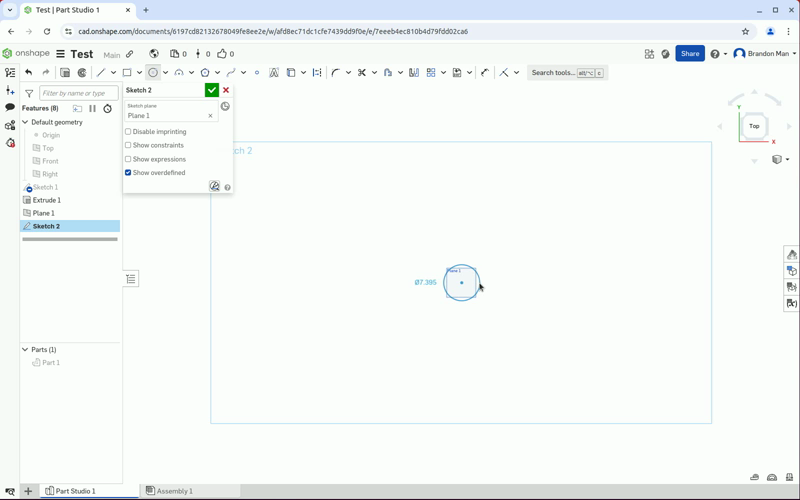
mouse_move(473, 276)
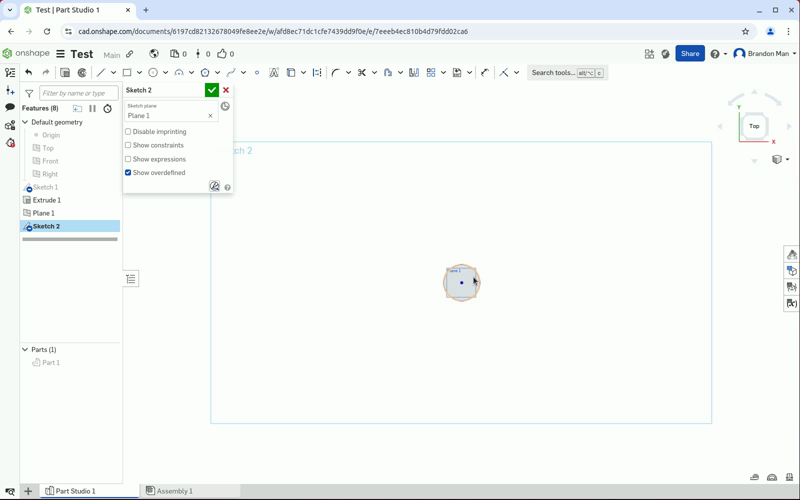
scroll(6)
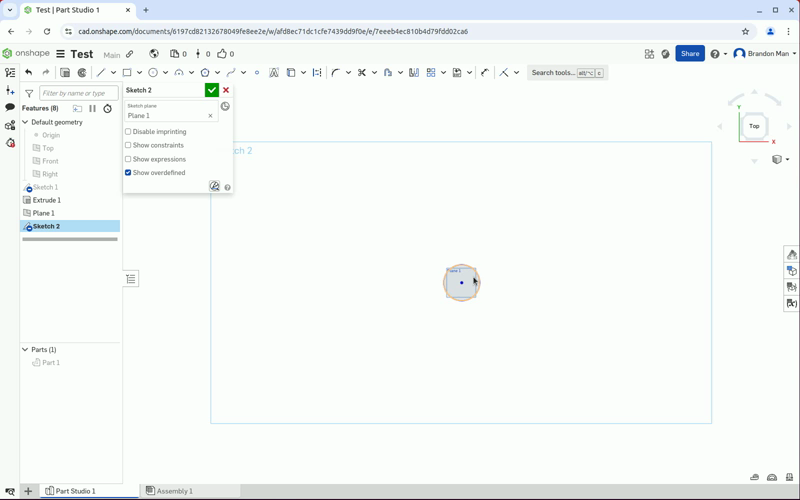
scroll(6)
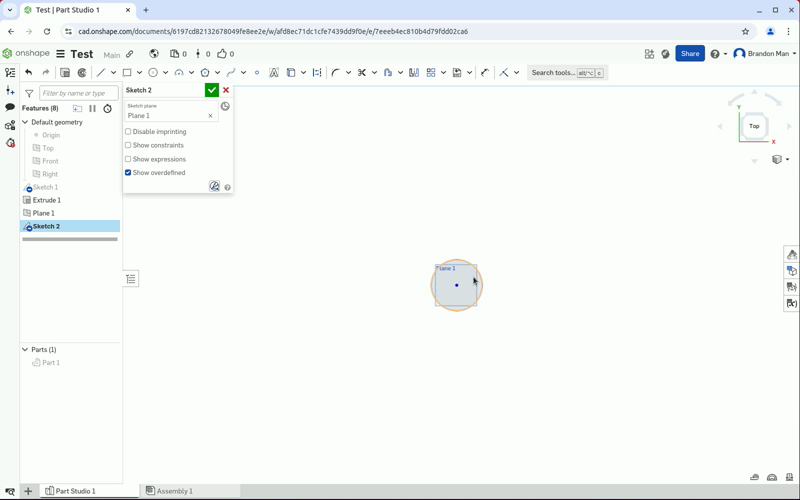
scroll(6)
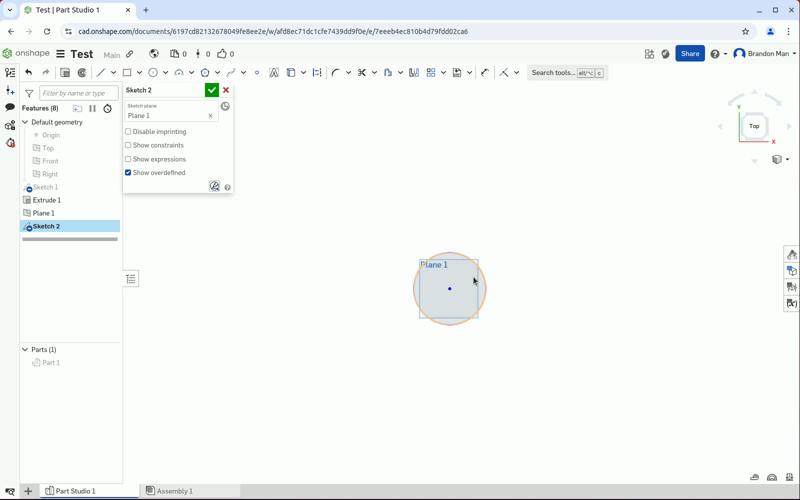
scroll(6)
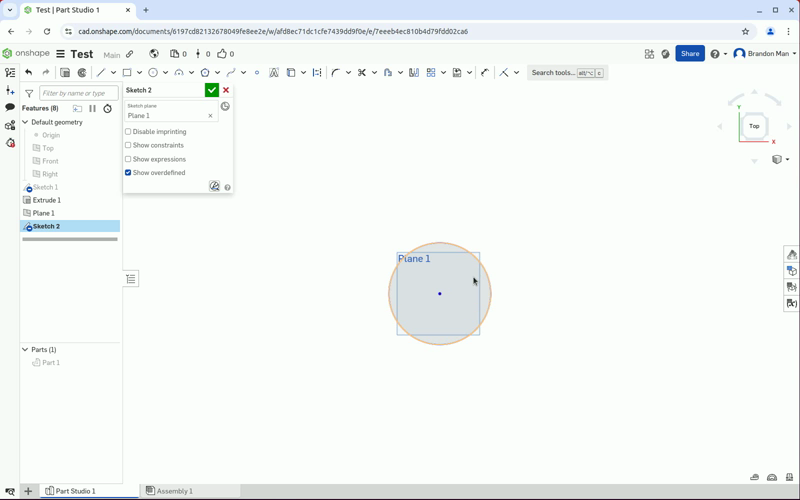
scroll(6)
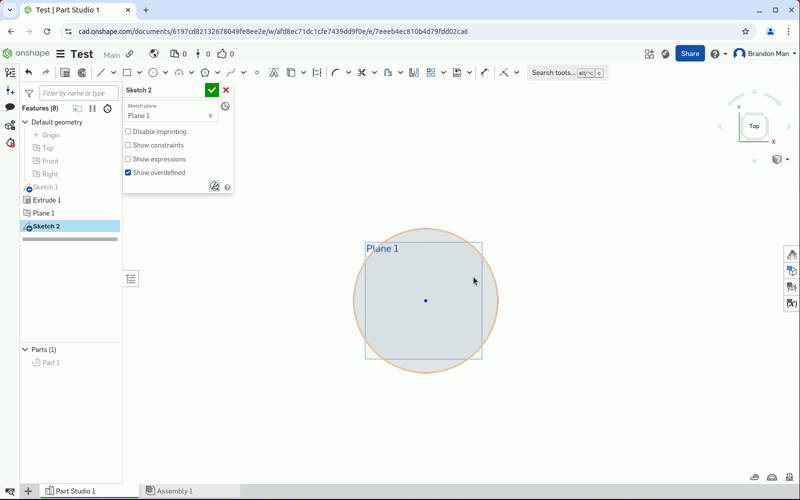
scroll(6)
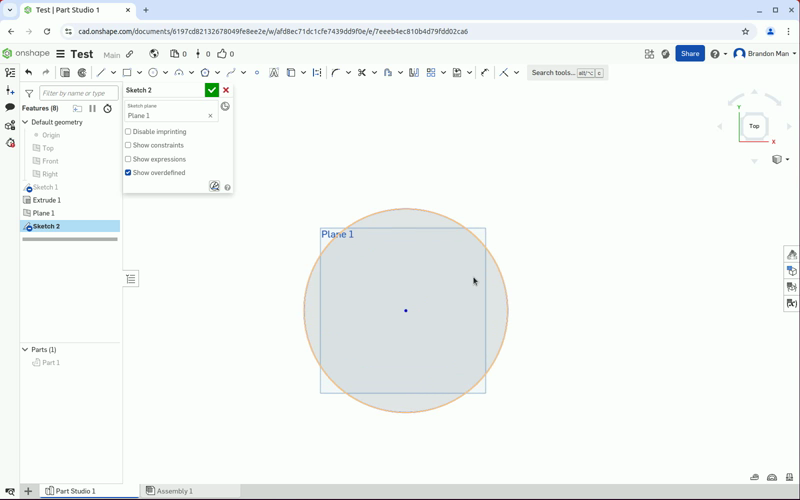
scroll(6)
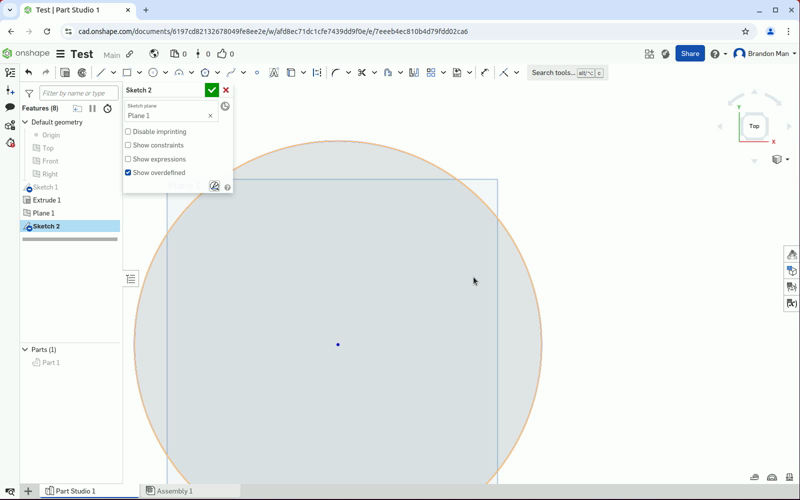
click(473, 276)
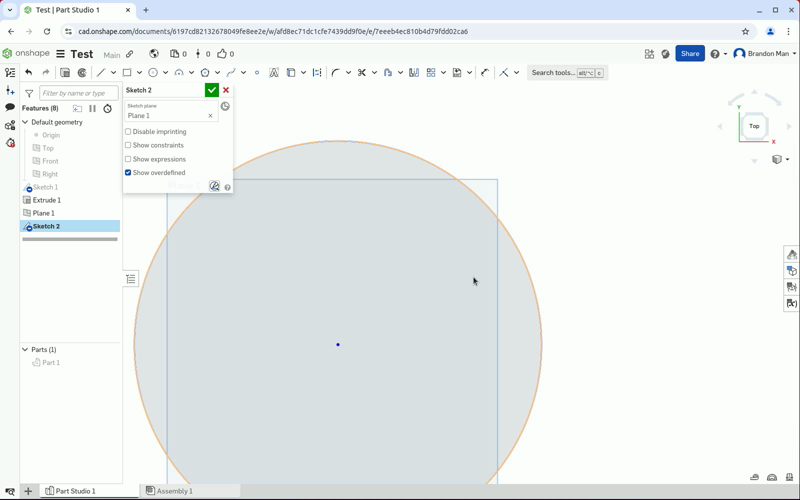
scroll(-6)
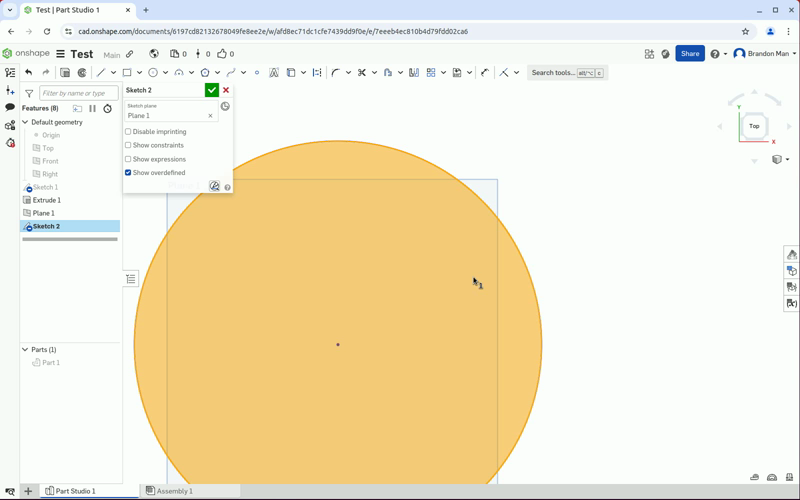
scroll(-6)
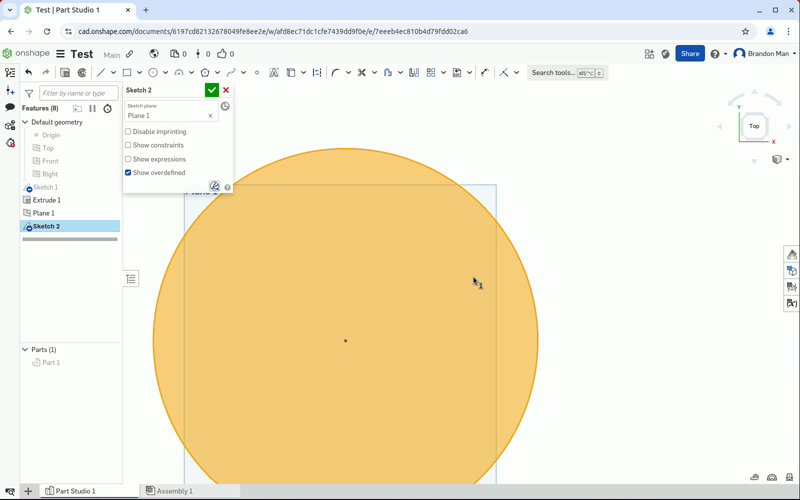
scroll(-6)
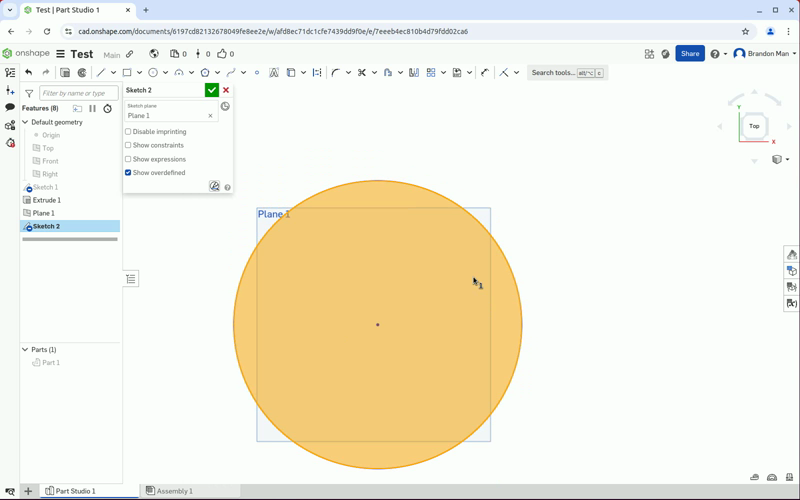
scroll(-6)
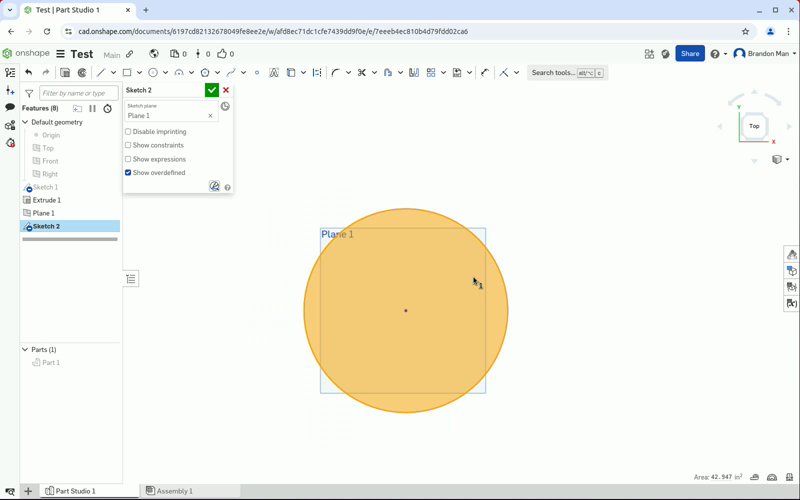
scroll(-6)
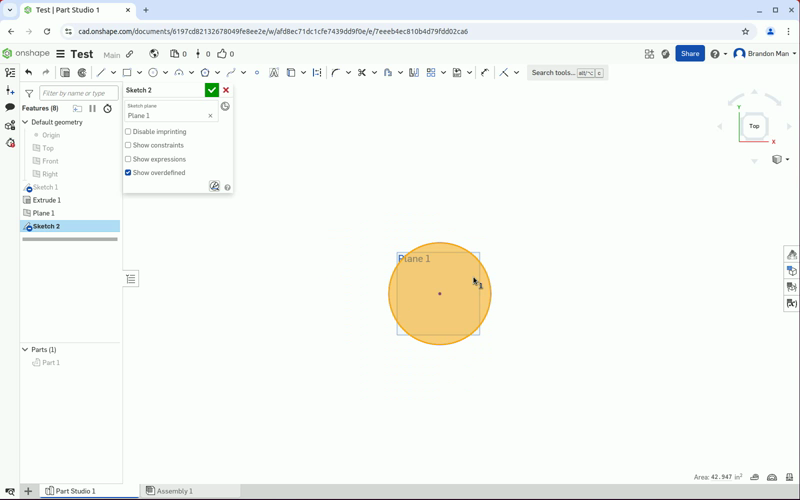
scroll(-6)
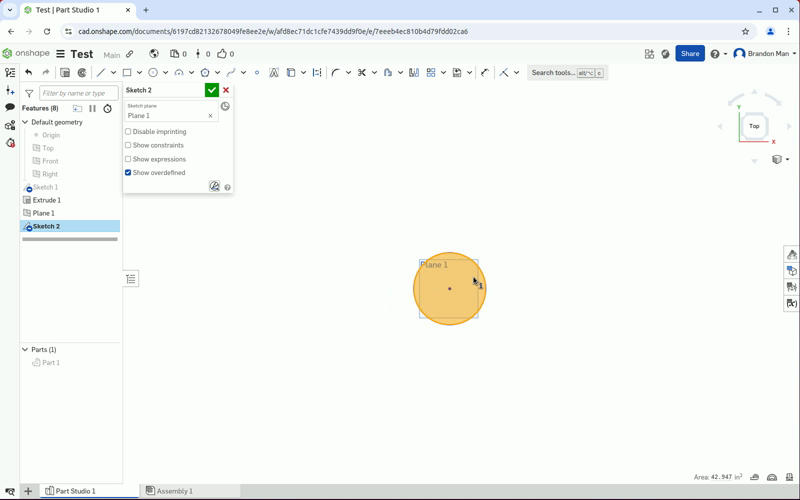
scroll(-6)
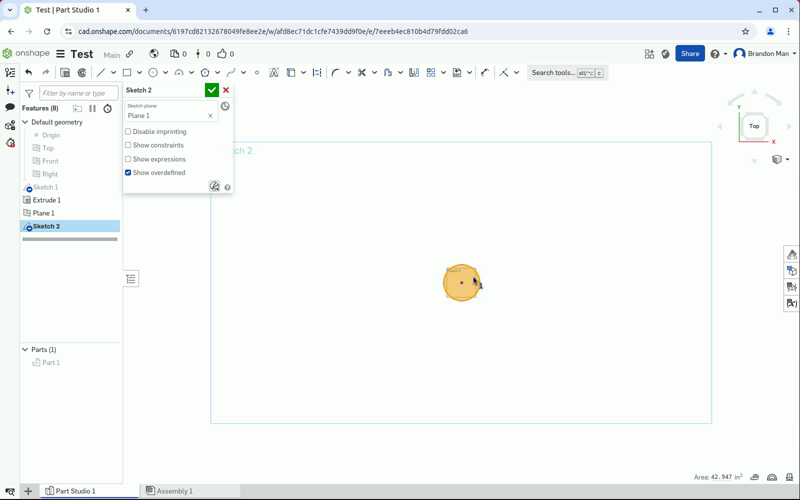
mouse_move(73, 352)
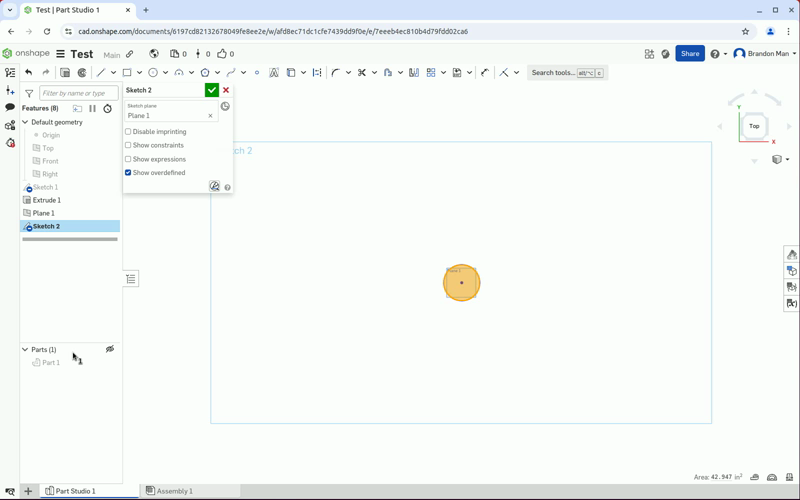
key(shift+y)
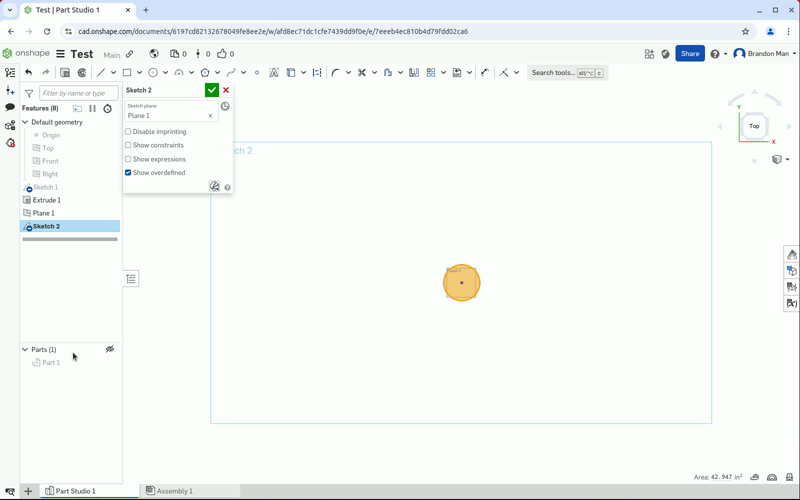
key(shift+e)
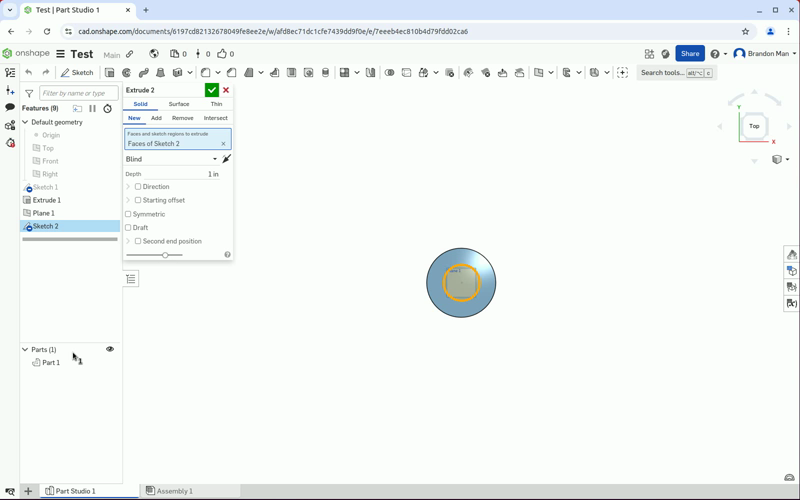
mouse_move(143, 106)
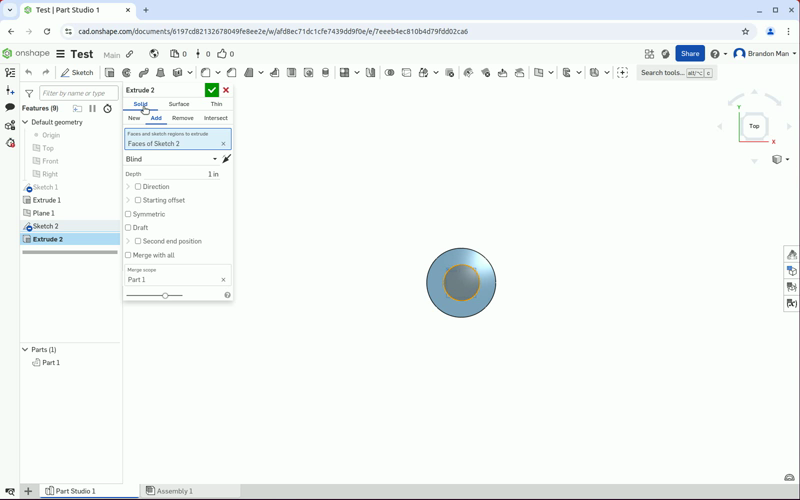
click(143, 106)
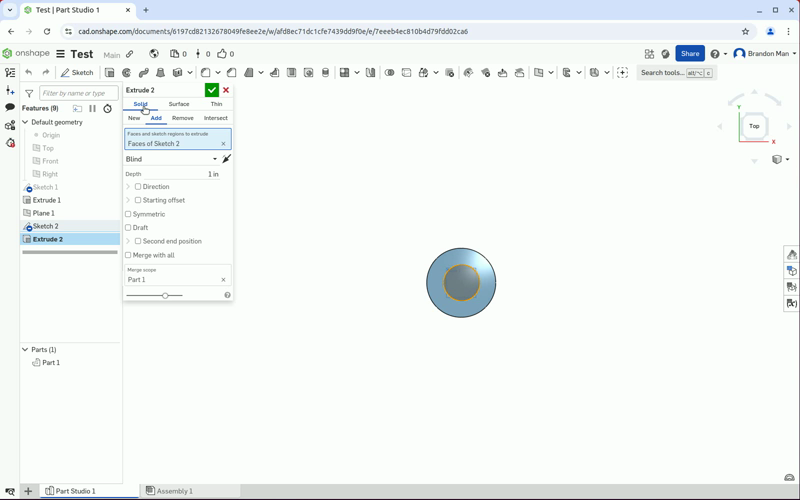
mouse_move(186, 120)
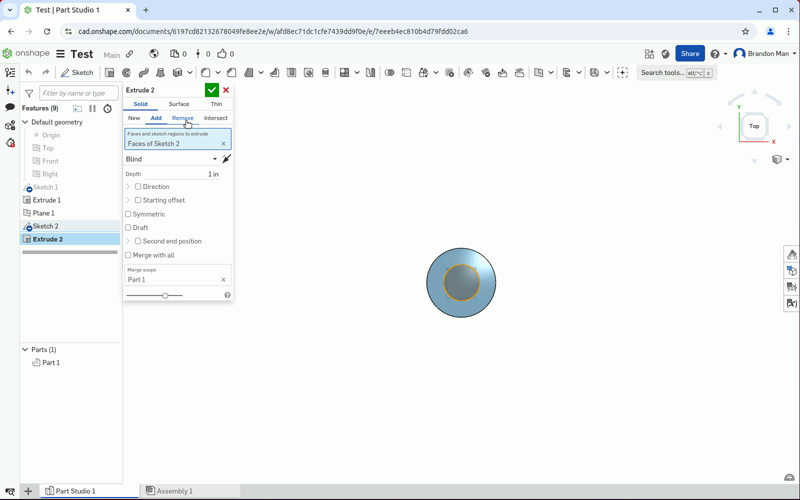
click(186, 120)
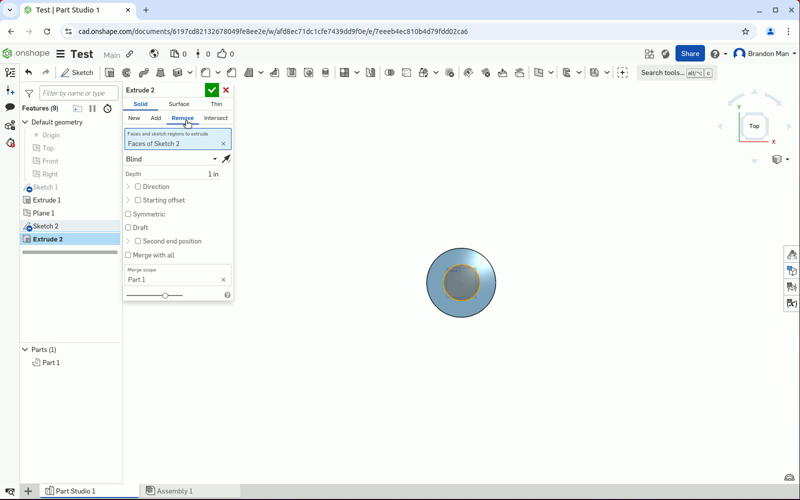
key(tab, 4)
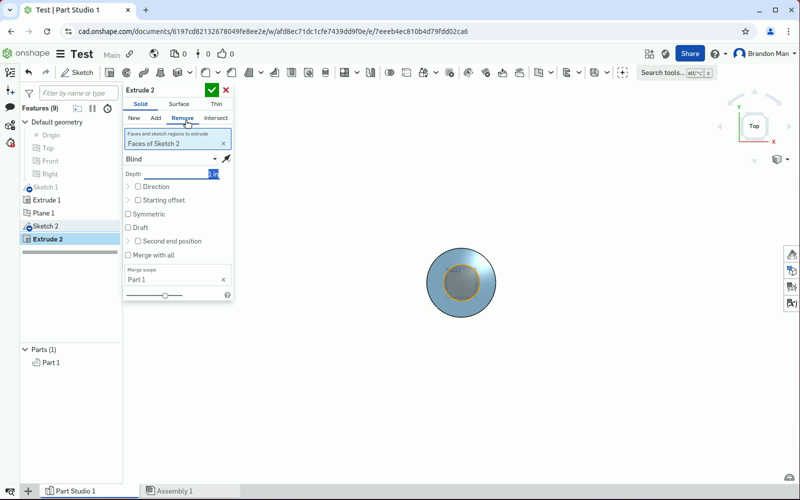
text(28.885)
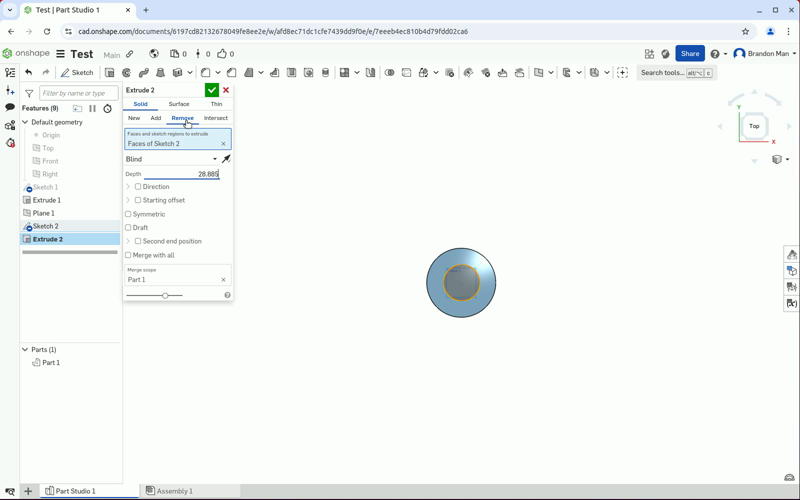
key(tab, 6)
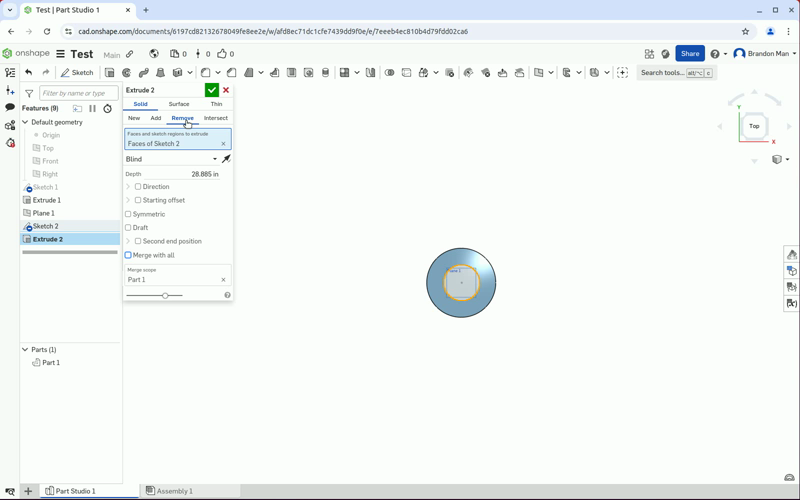
key(space)
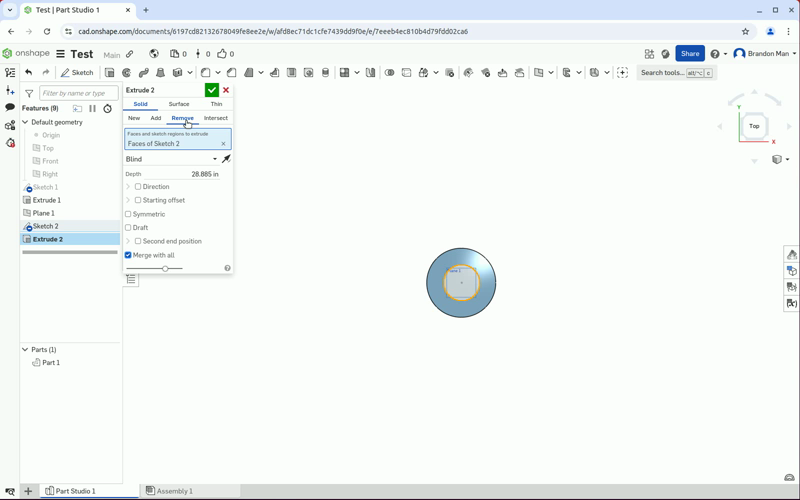
key(enter)
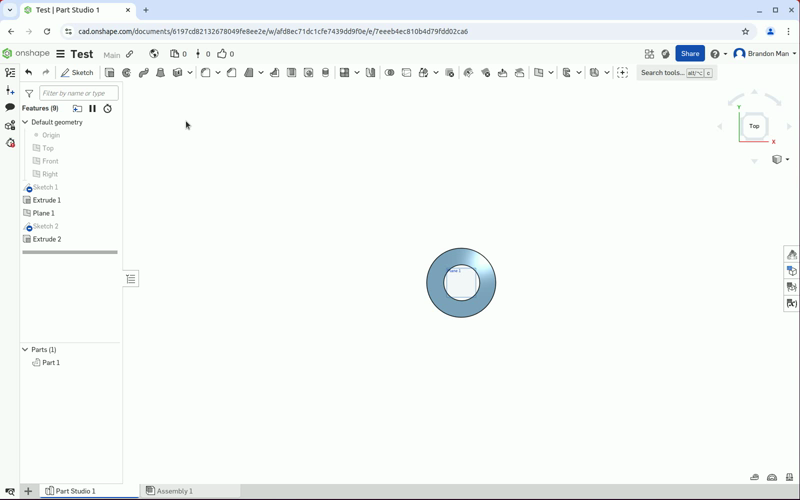
key(shift+h)
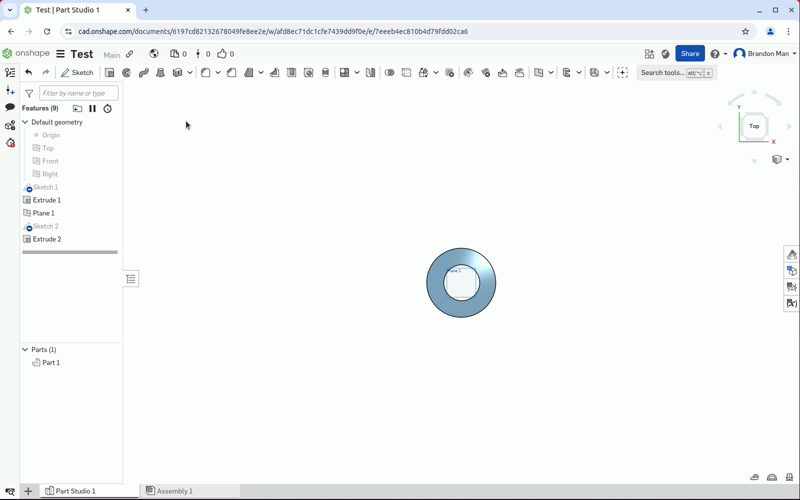
key(shift+h)
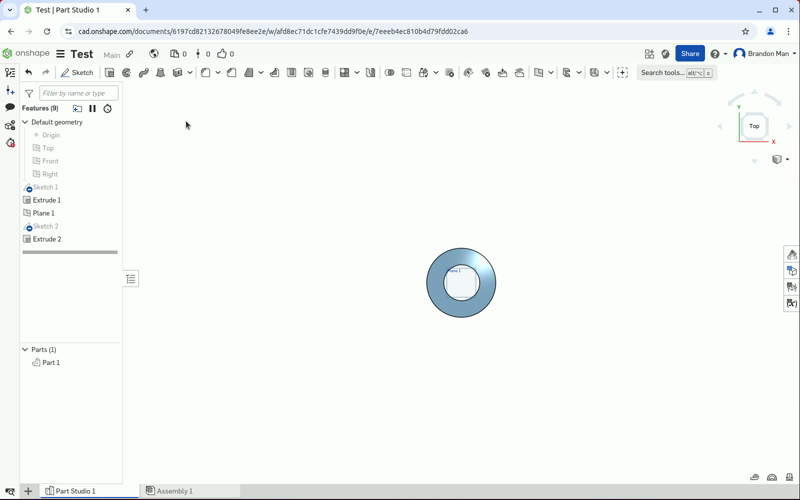
key(shift+7)
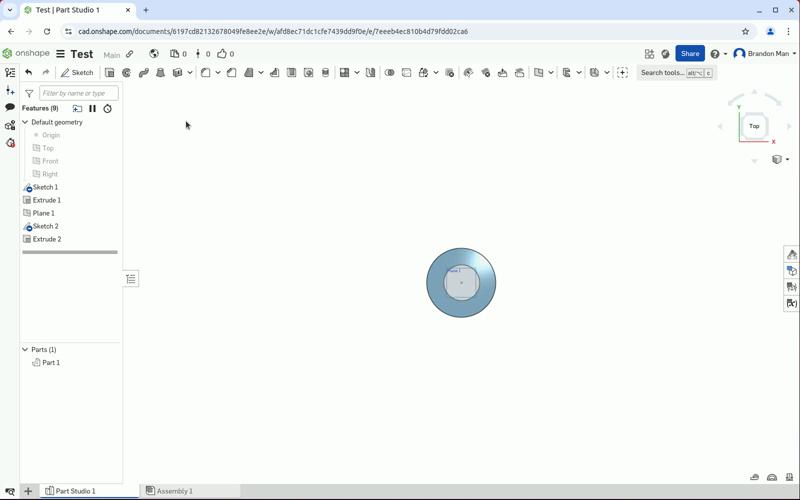
key(up, 3)
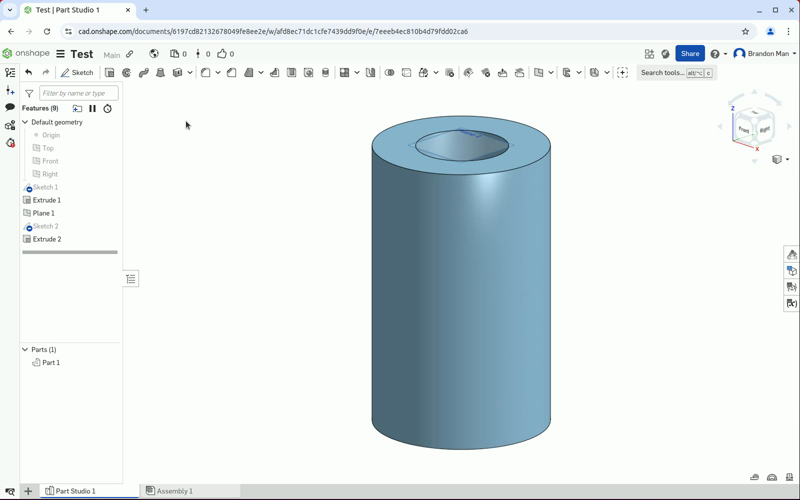
key(left, 3)
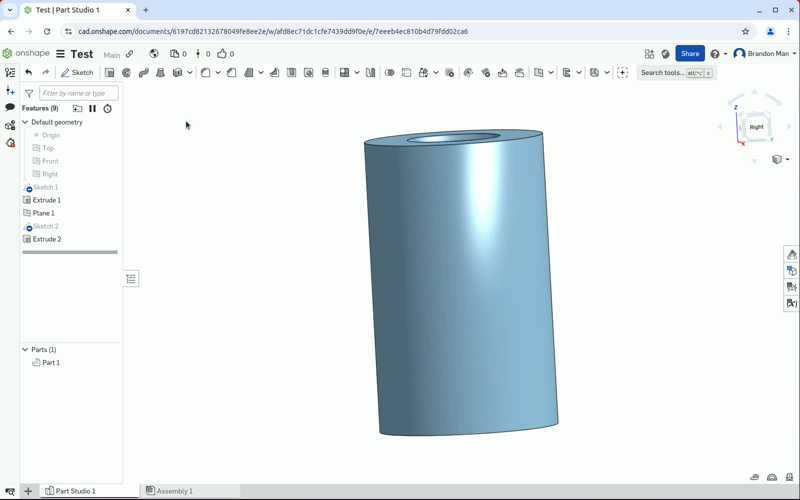
key(right, 3)
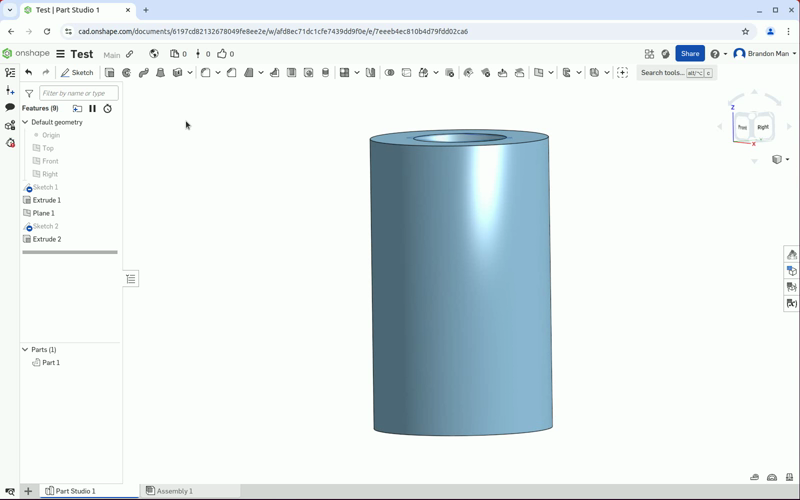
key(down, 3)
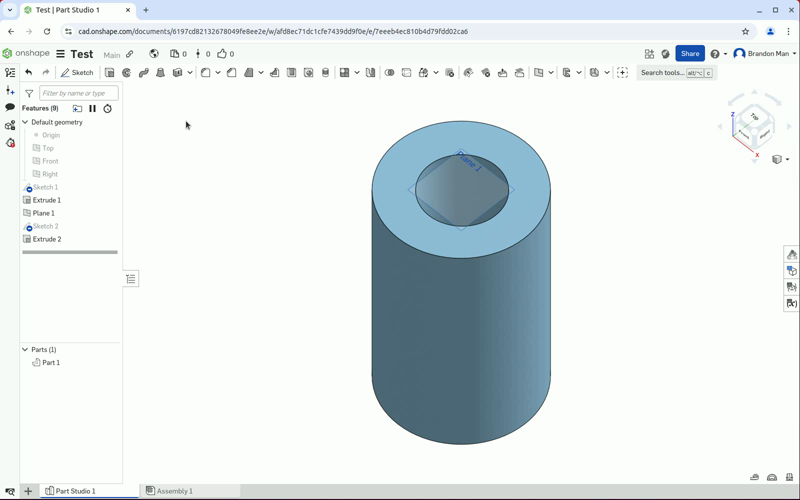
mouse_move(73, 189)
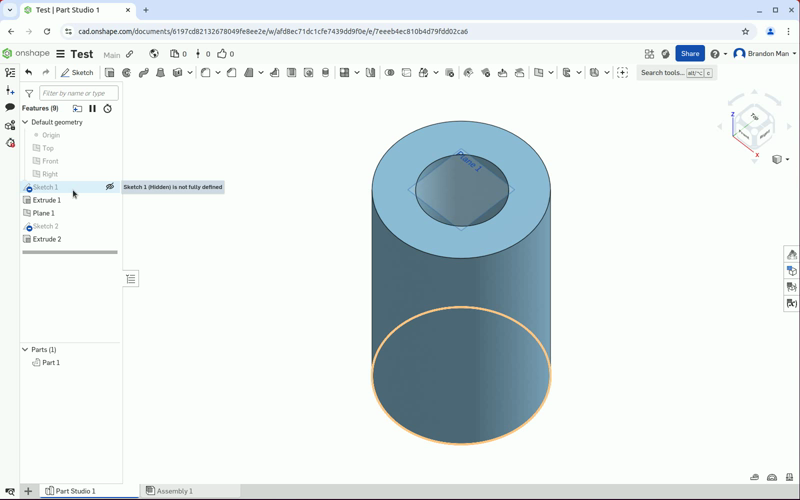
click(73, 189)